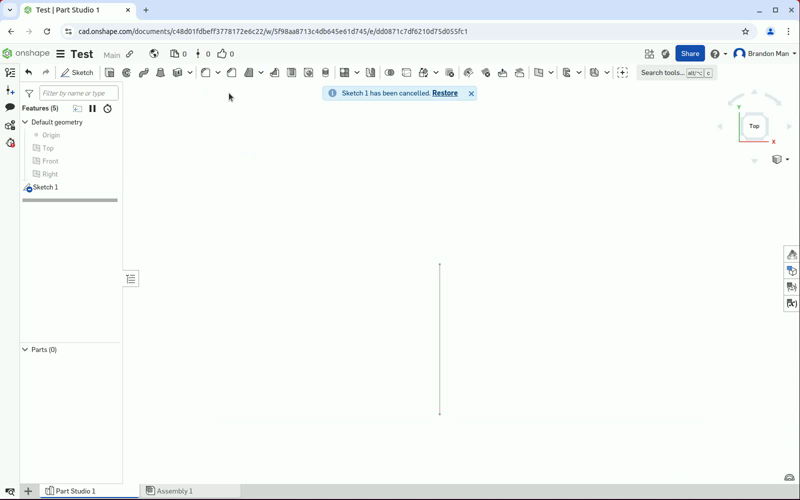
key(shift+h)
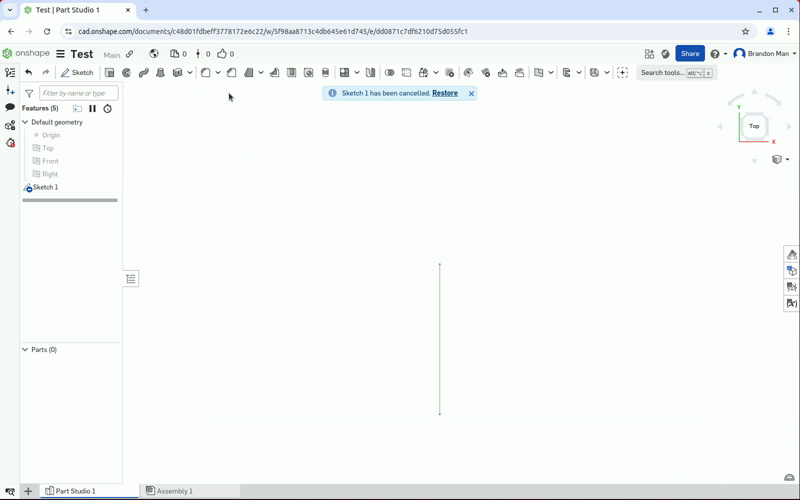
key(shift+s)
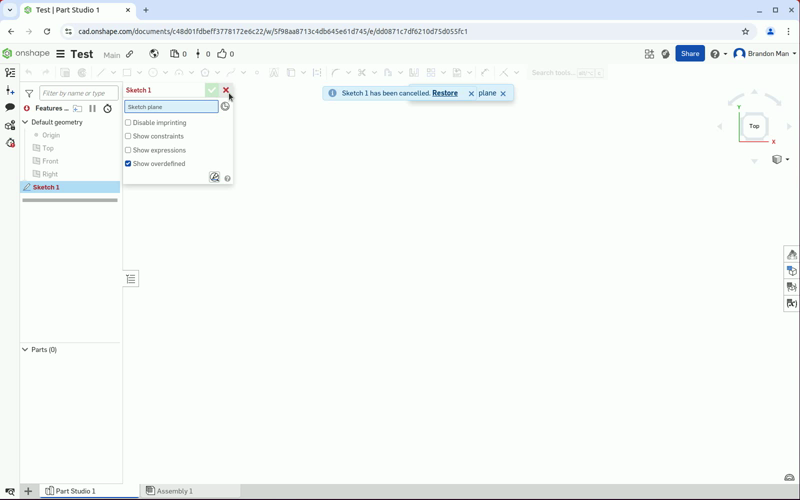
mouse_move(73, 150)
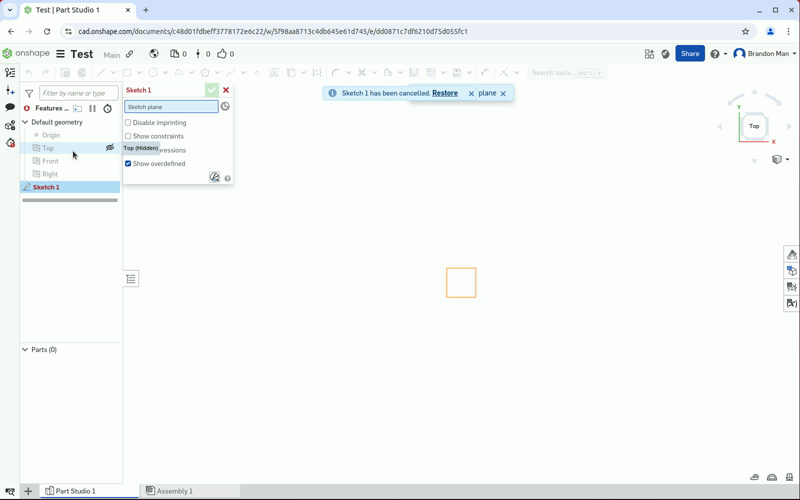
click(73, 150)
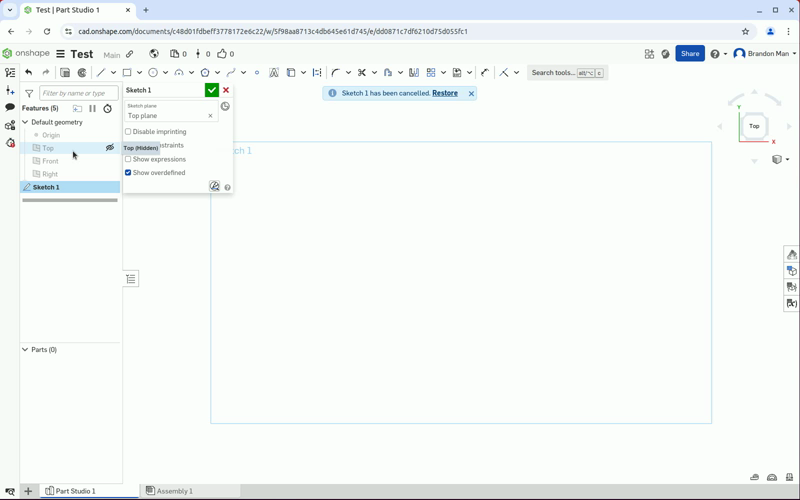
mouse_move(73, 352)
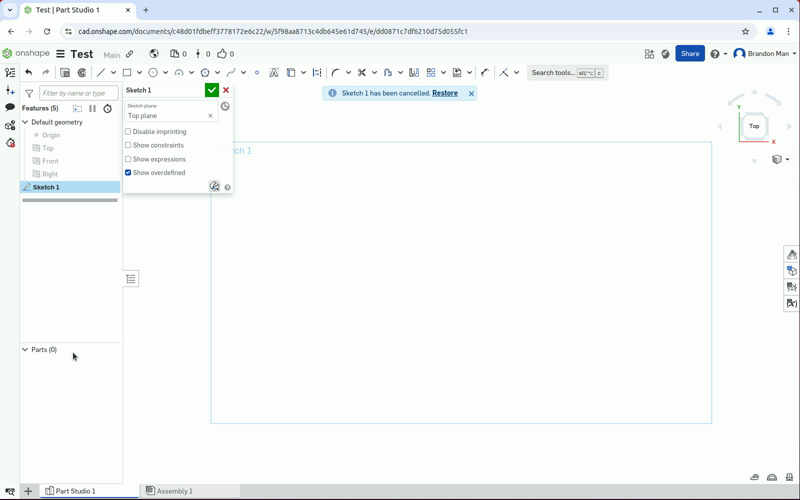
key(y)
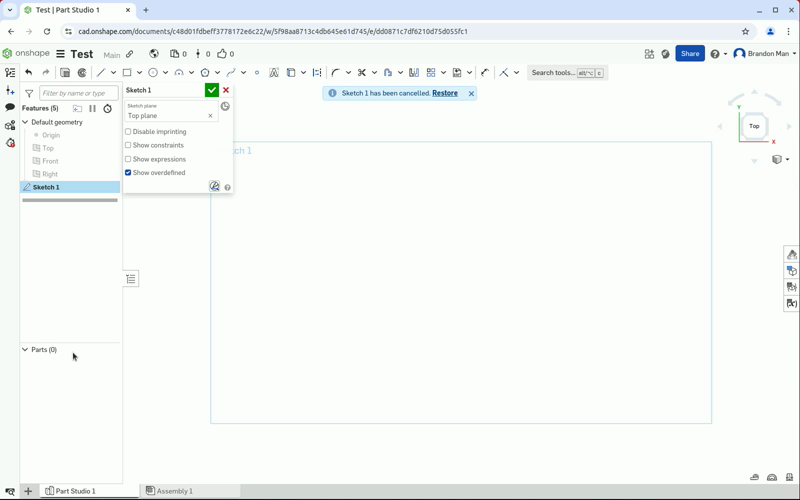
key(c)
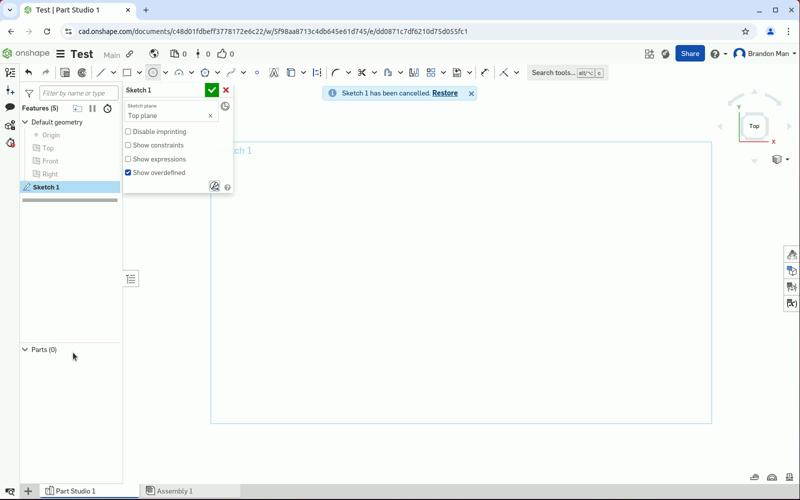
key_down(shift)
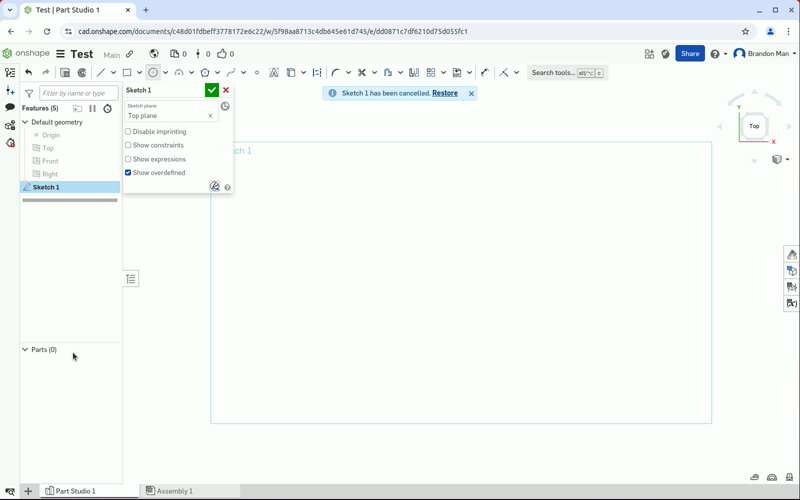
mouse_move(461, 282)
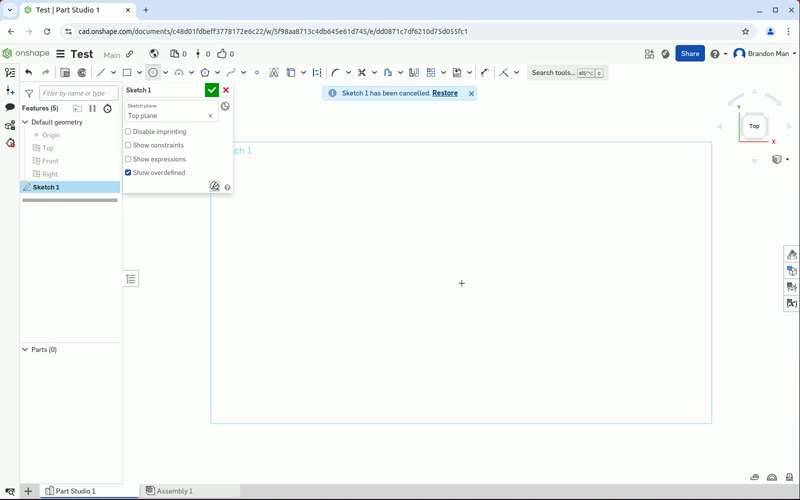
click(461, 282)
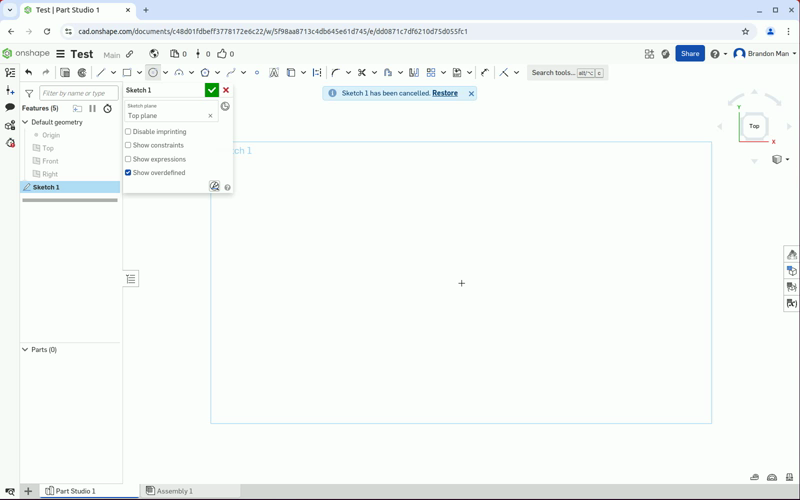
key_up(shift)
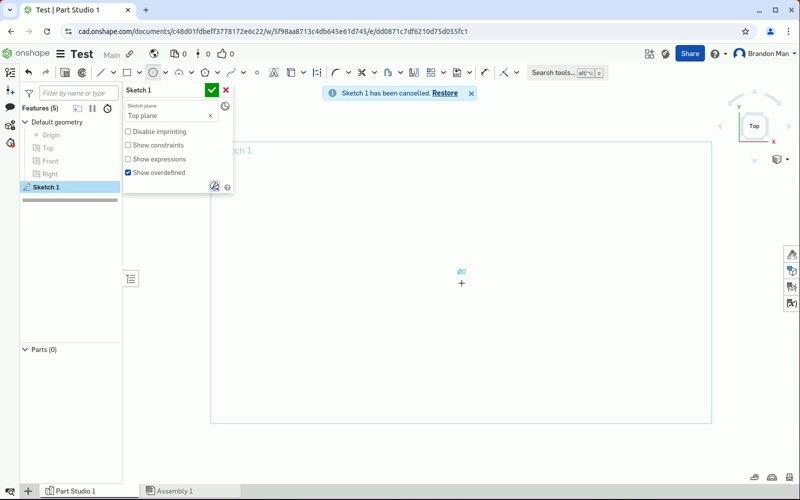
mouse_move(481, 282)
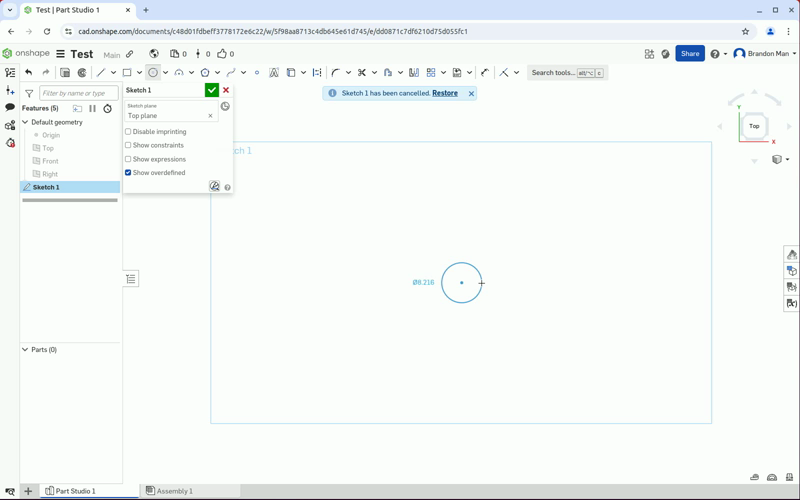
click(481, 282)
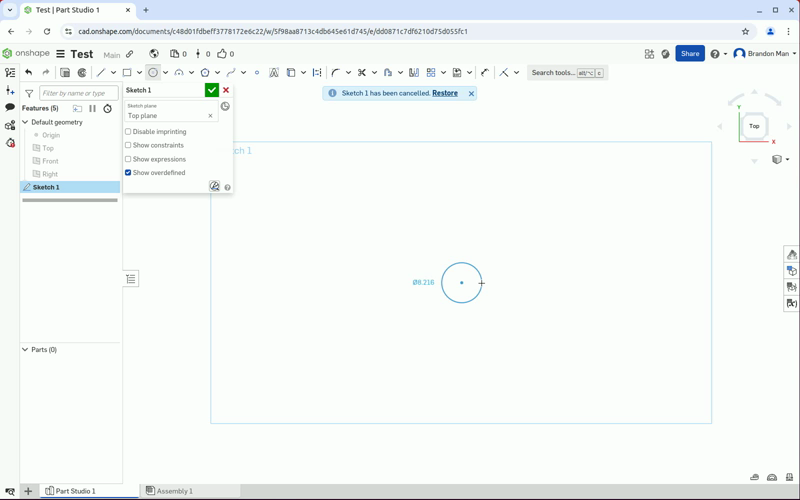
key(esc)
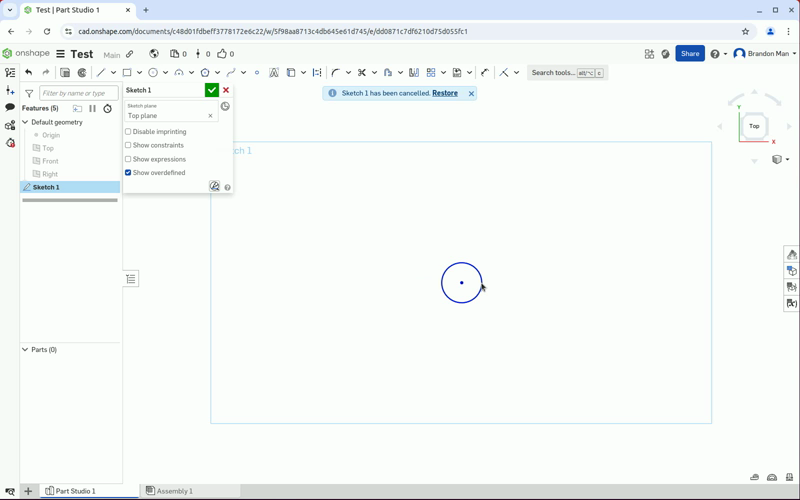
mouse_move(457, 293)
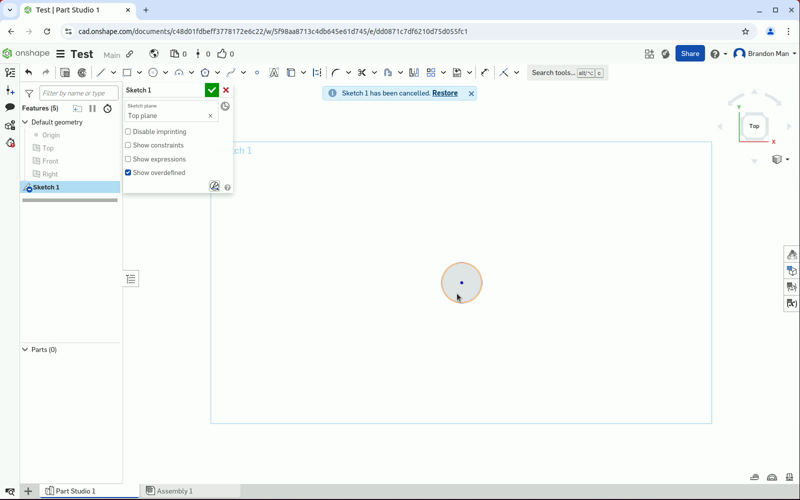
scroll(6)
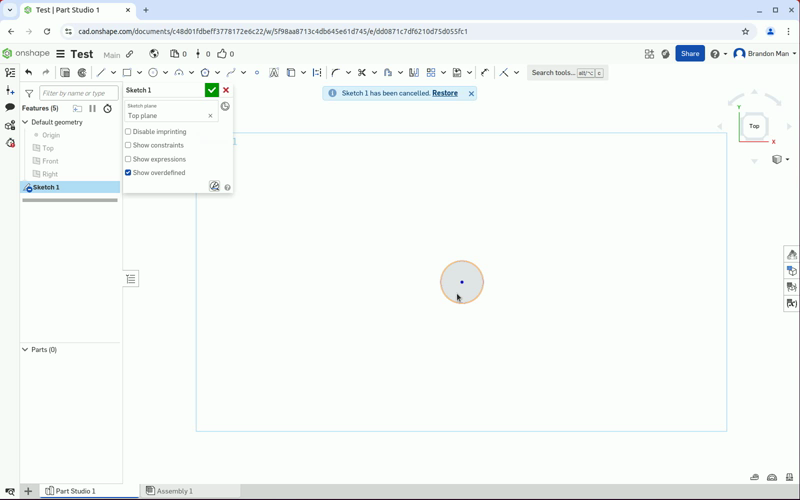
scroll(6)
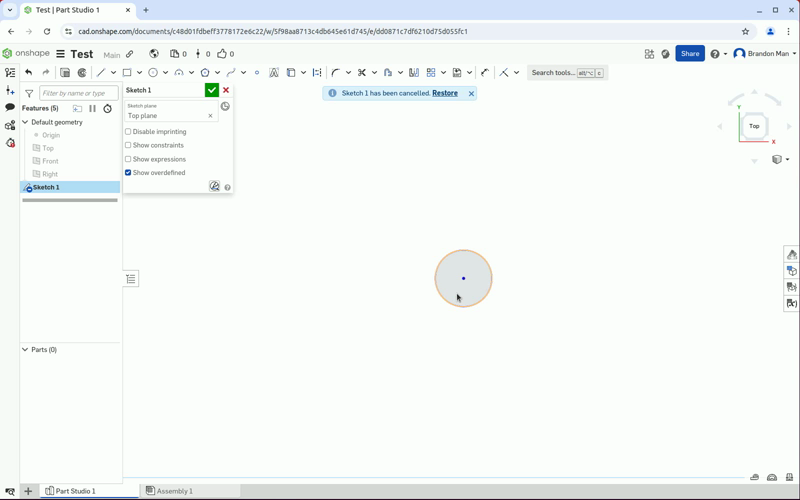
scroll(6)
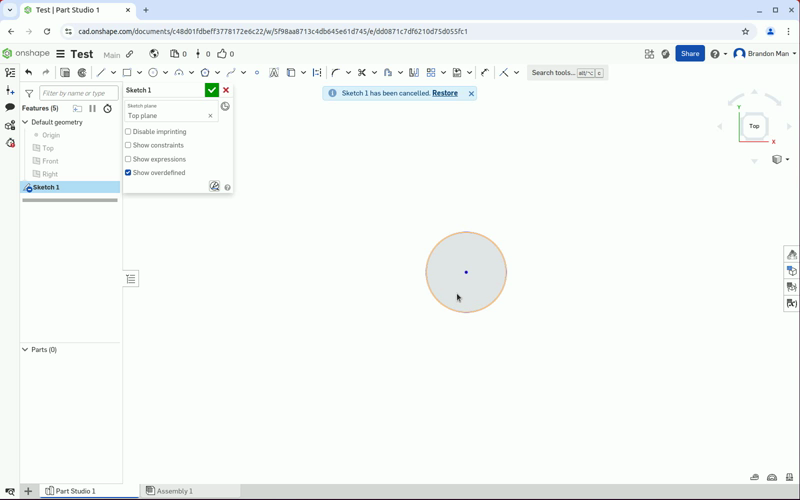
scroll(6)
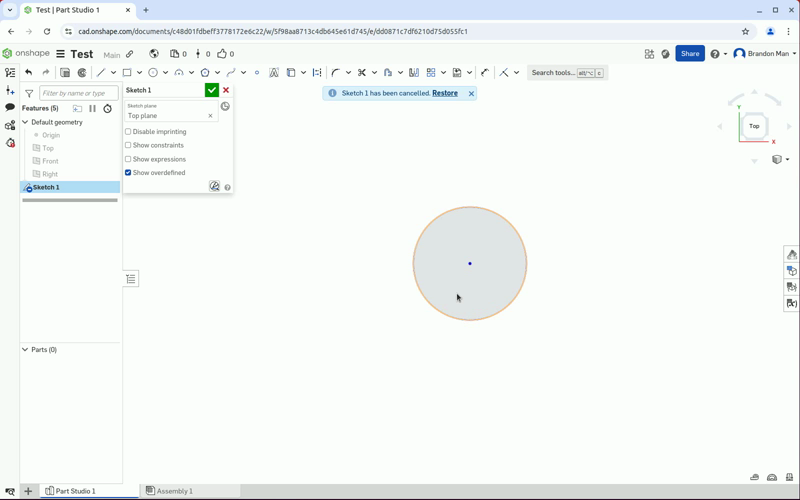
scroll(6)
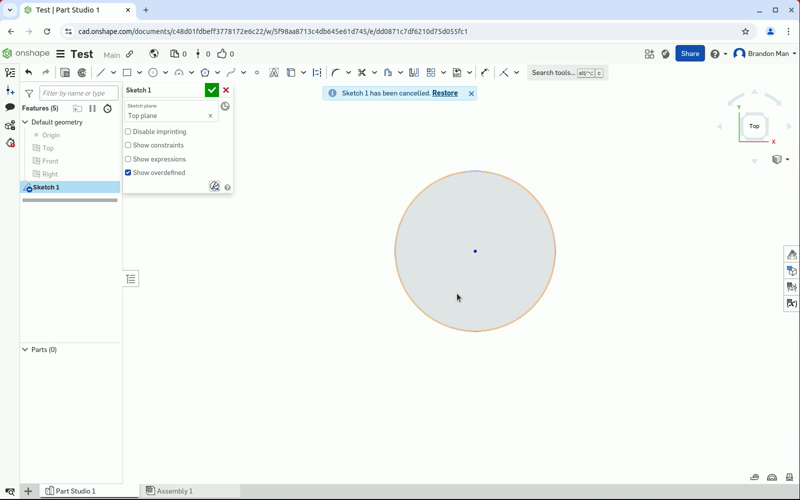
scroll(6)
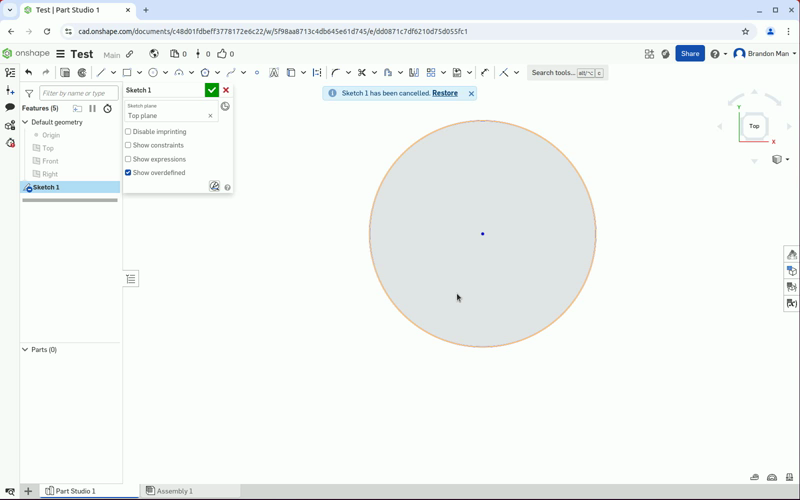
scroll(6)
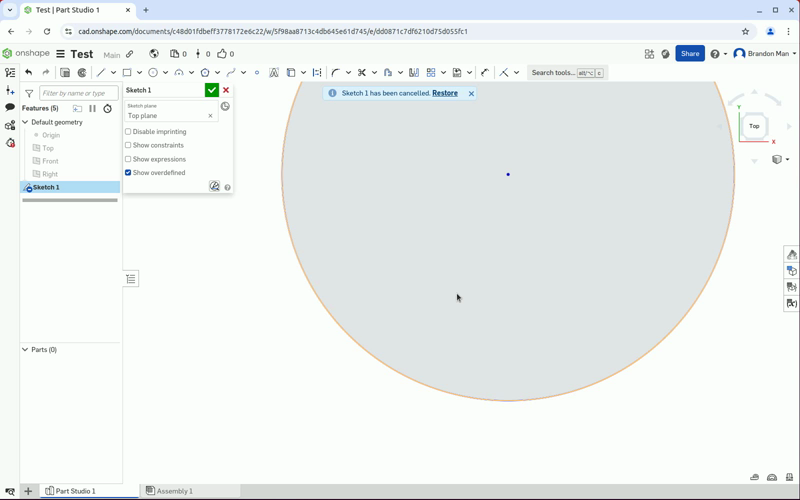
click(457, 293)
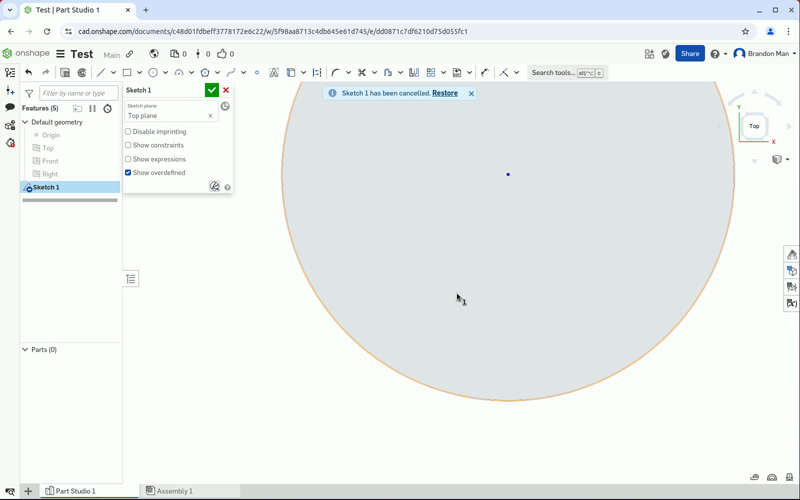
scroll(-6)
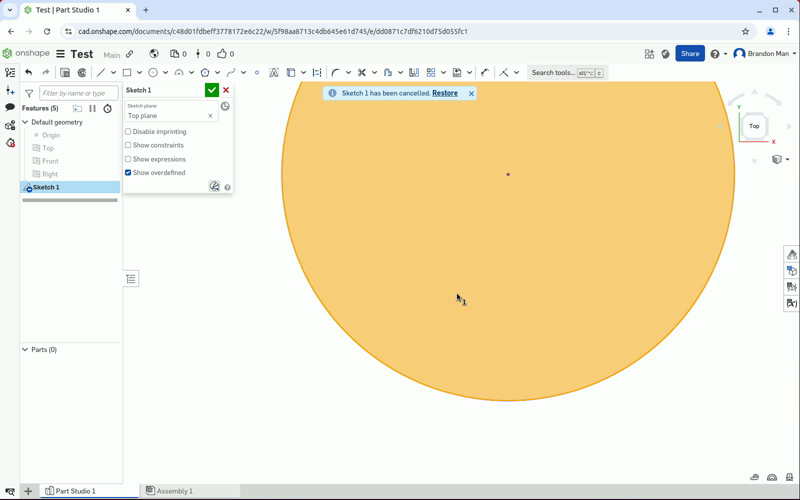
scroll(-6)
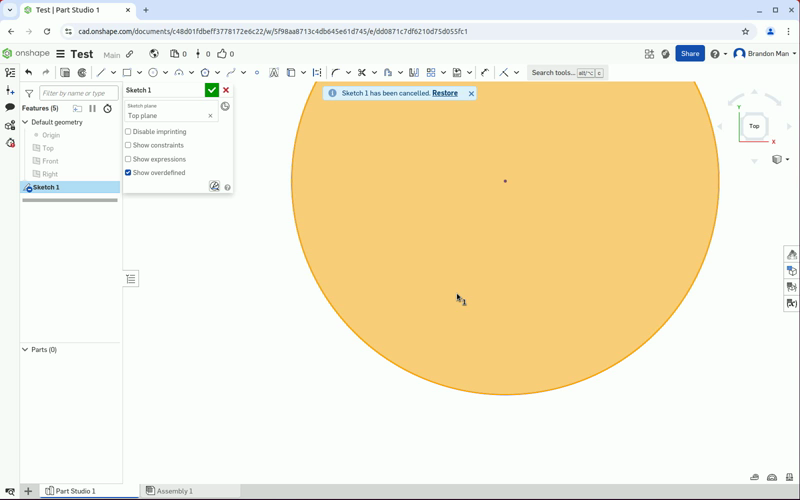
scroll(-6)
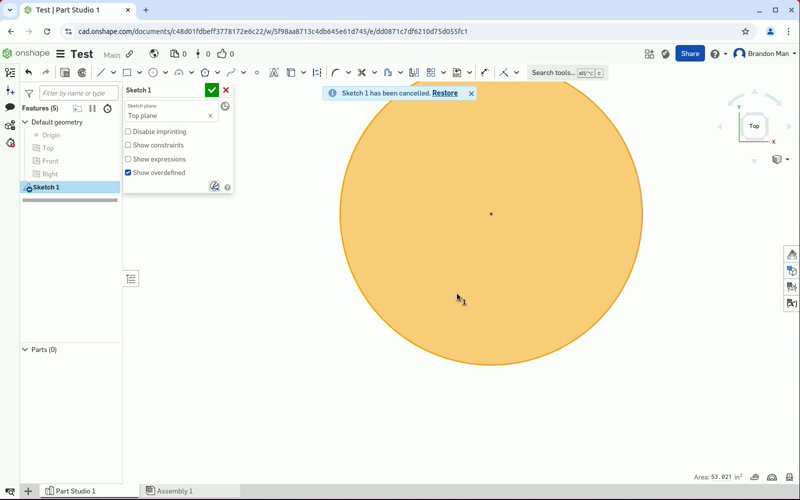
scroll(-6)
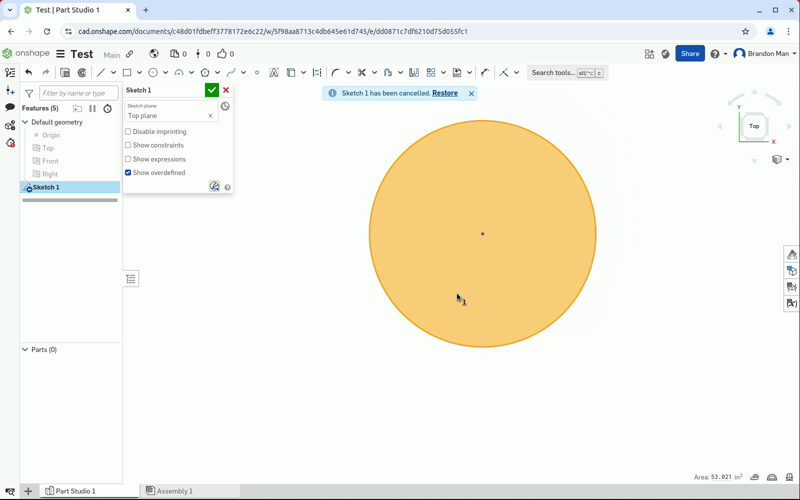
scroll(-6)
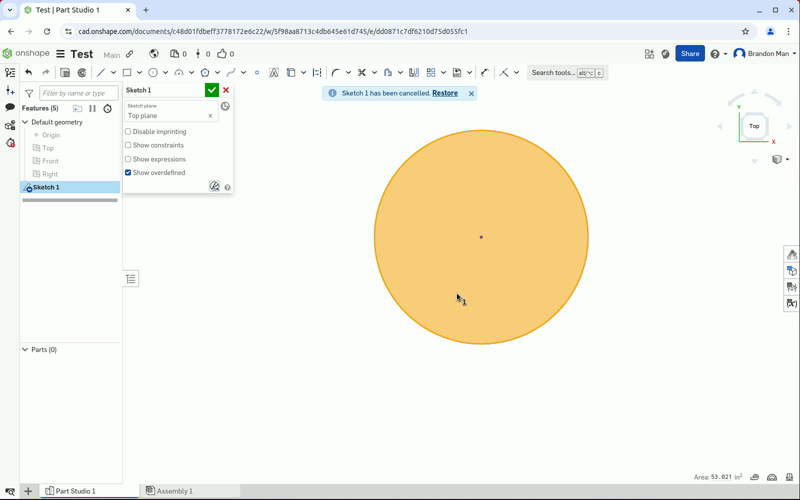
scroll(-6)
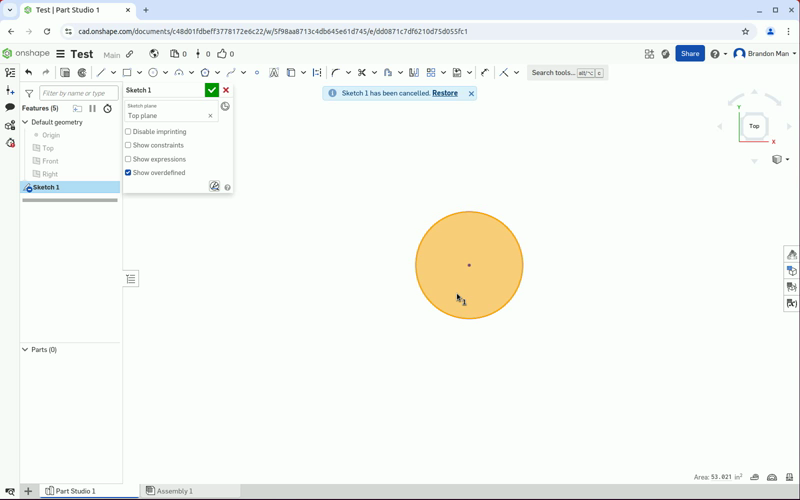
scroll(-6)
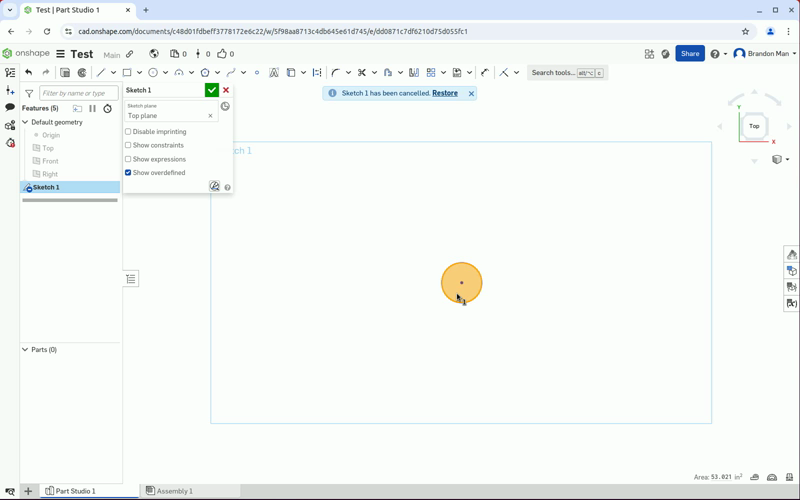
mouse_move(73, 352)
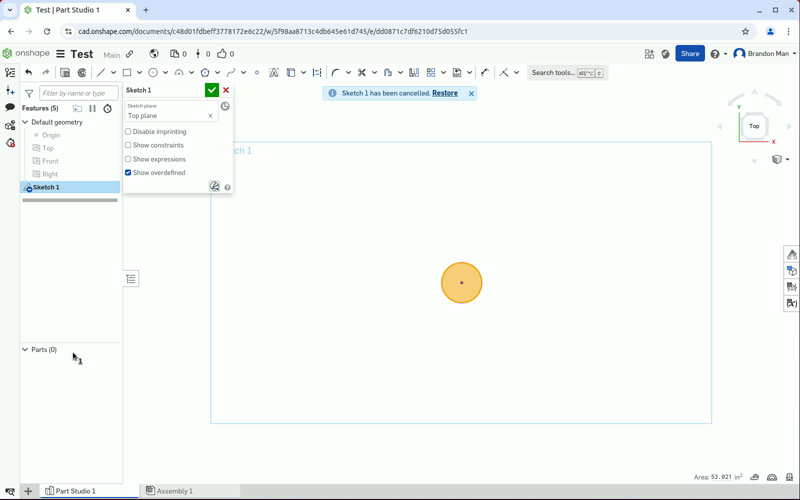
key(shift+y)
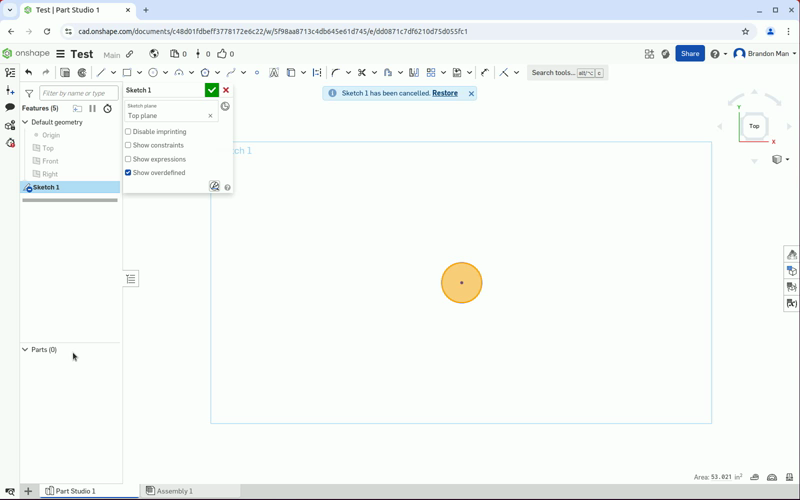
key(shift+e)
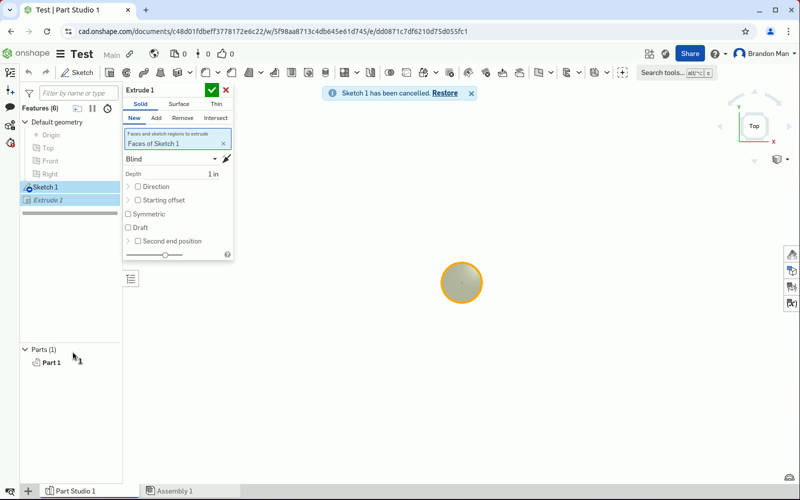
mouse_move(143, 106)
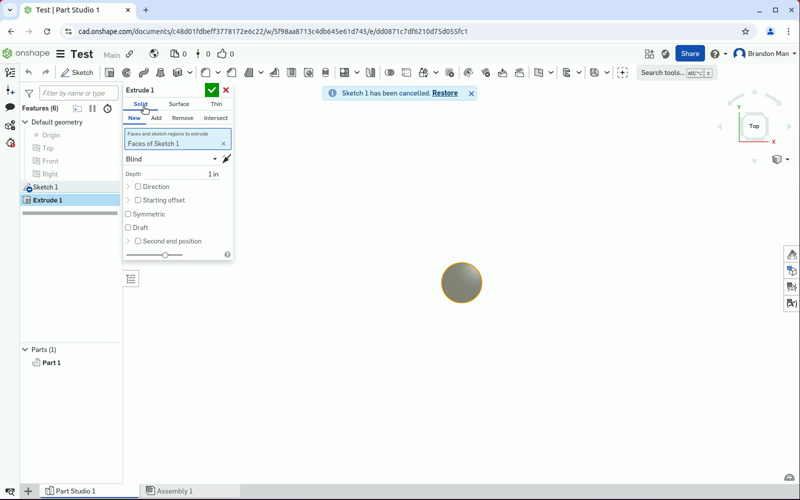
click(143, 106)
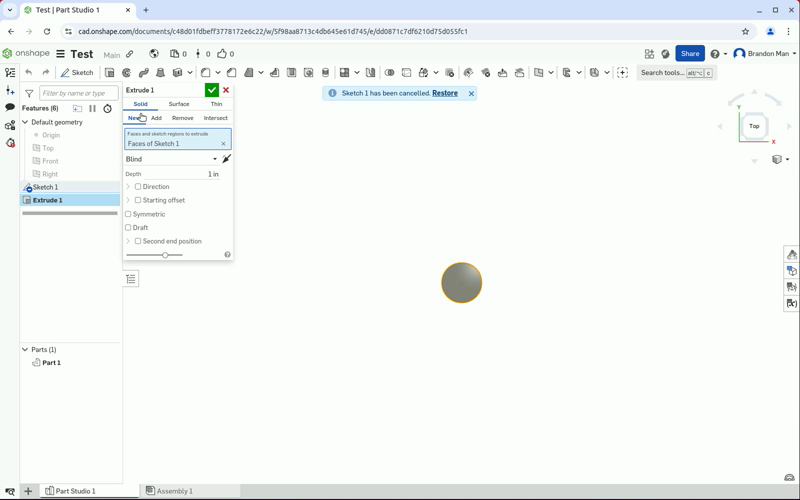
mouse_move(137, 120)
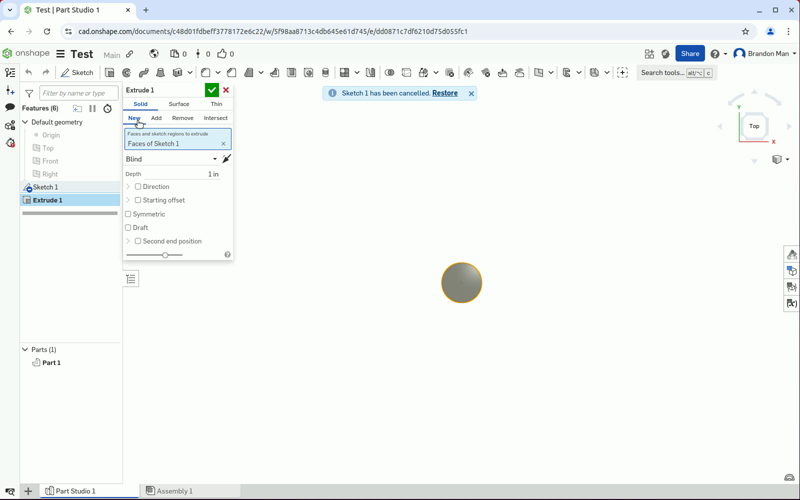
click(137, 120)
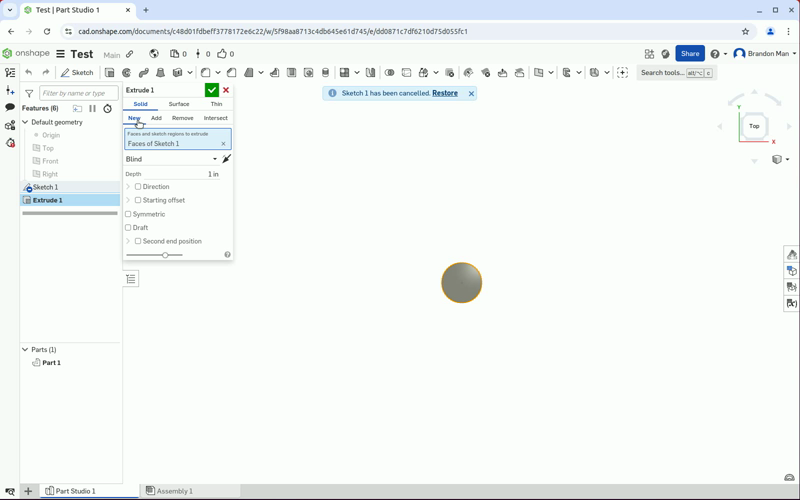
key(tab, 4)
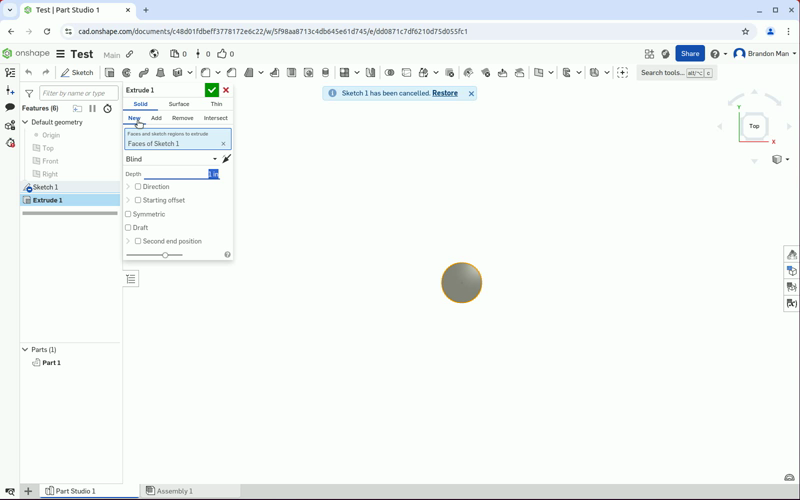
text(23.108)
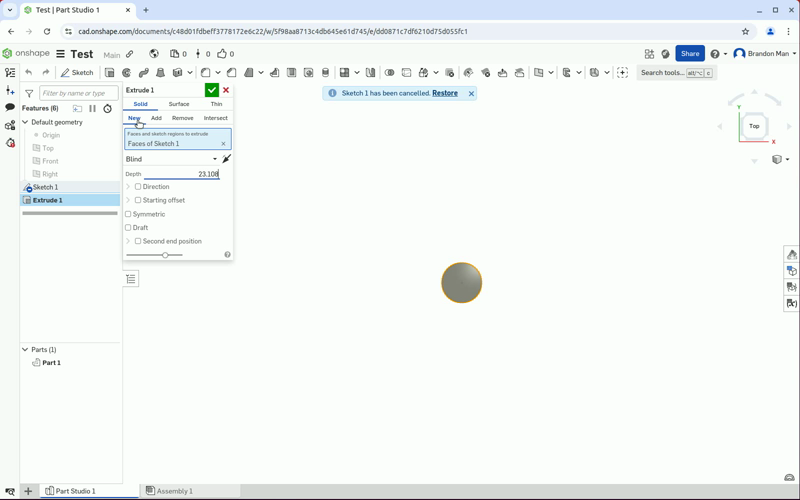
key(enter)
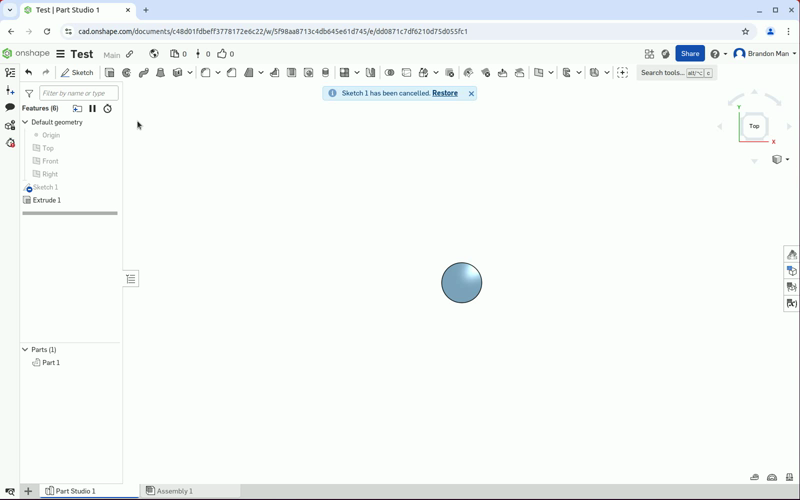
key(shift+h)
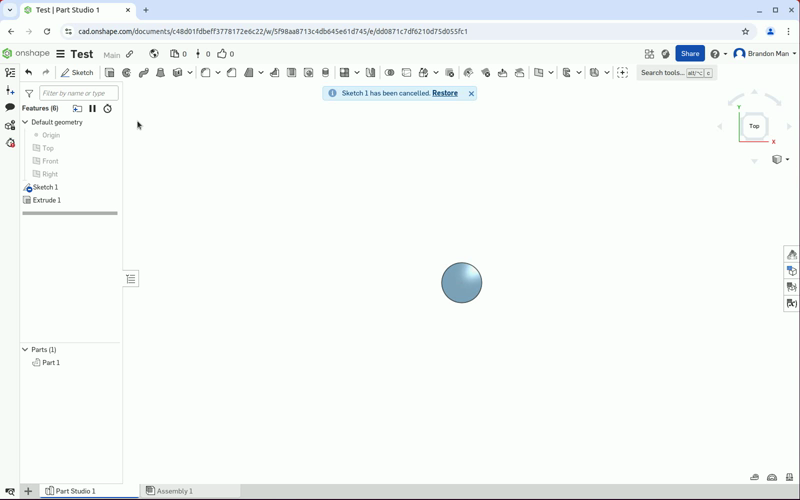
key(shift+h)
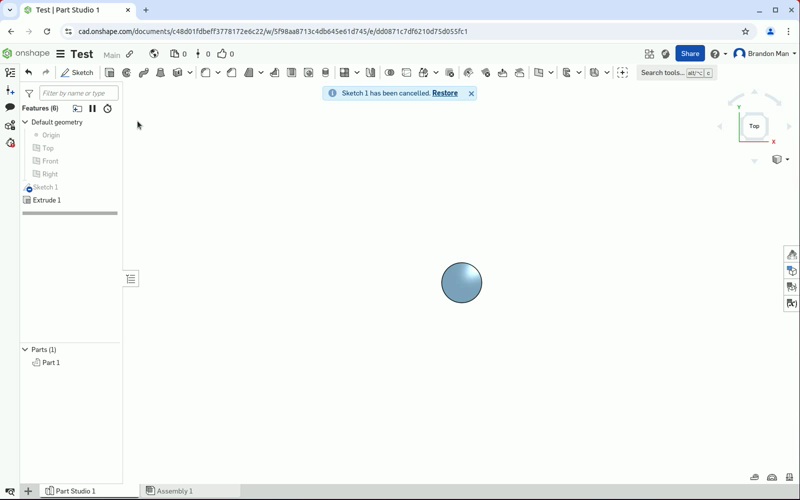
mouse_move(73, 189)
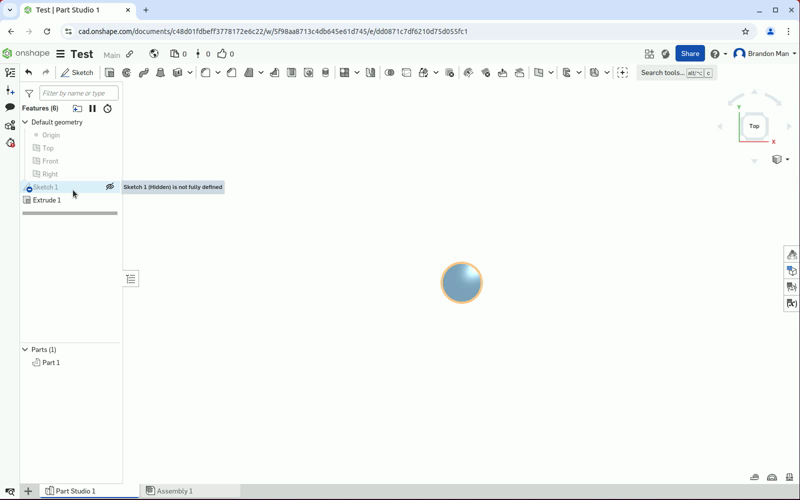
click(73, 189)
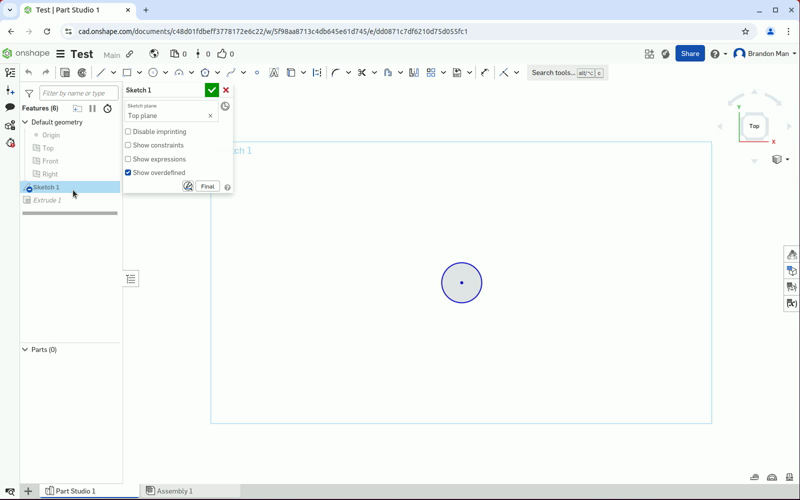
mouse_move(229, 92)
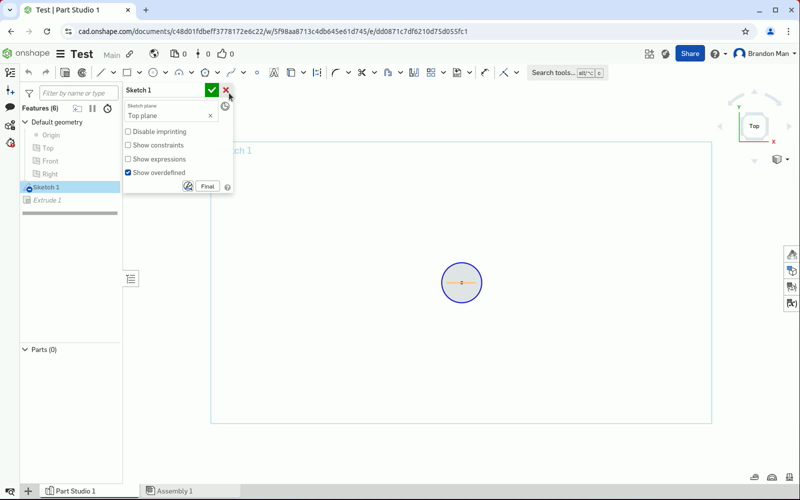
click(229, 92)
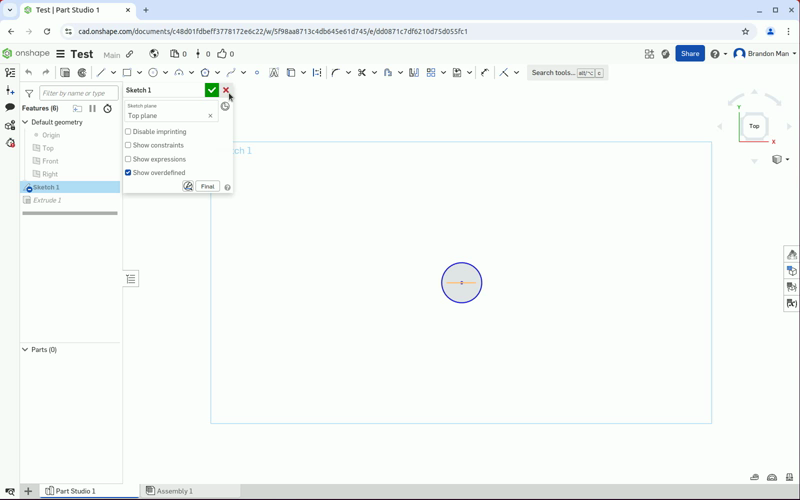
key(shift+s)
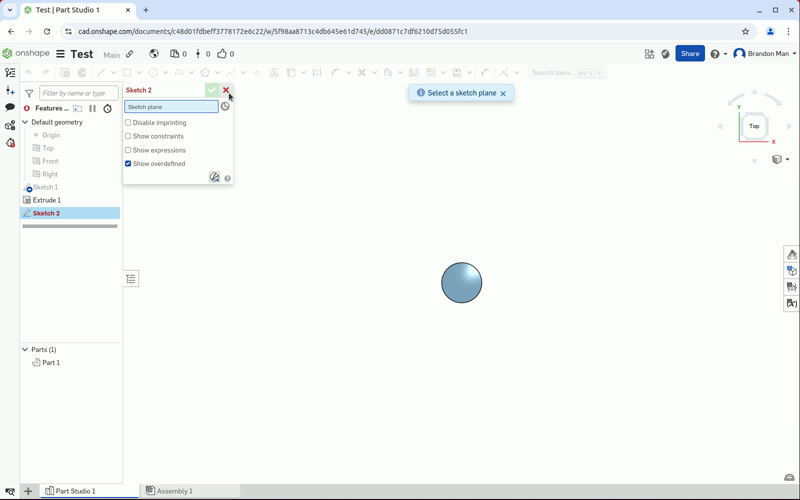
mouse_move(73, 150)
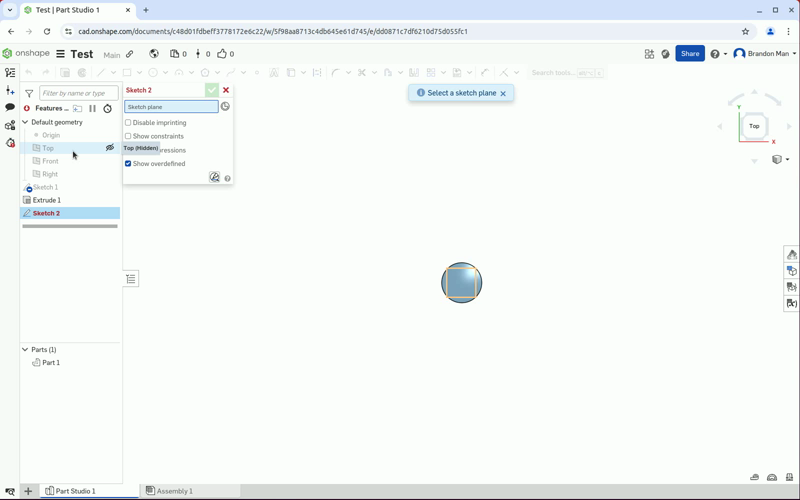
click(73, 150)
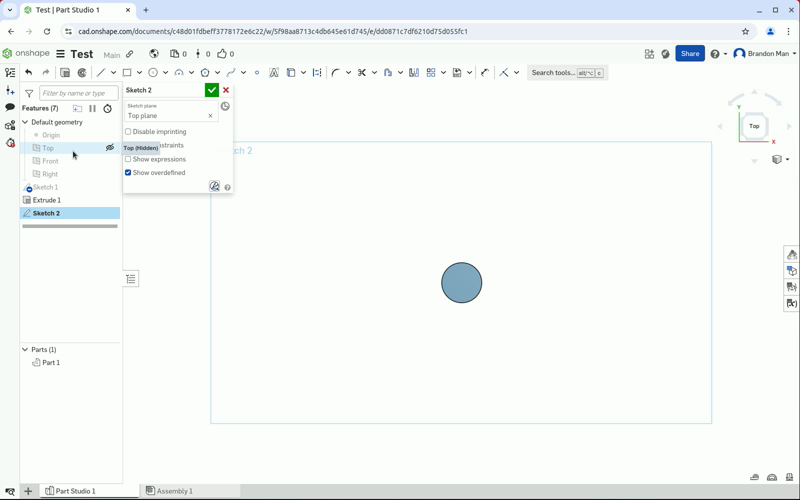
mouse_move(73, 352)
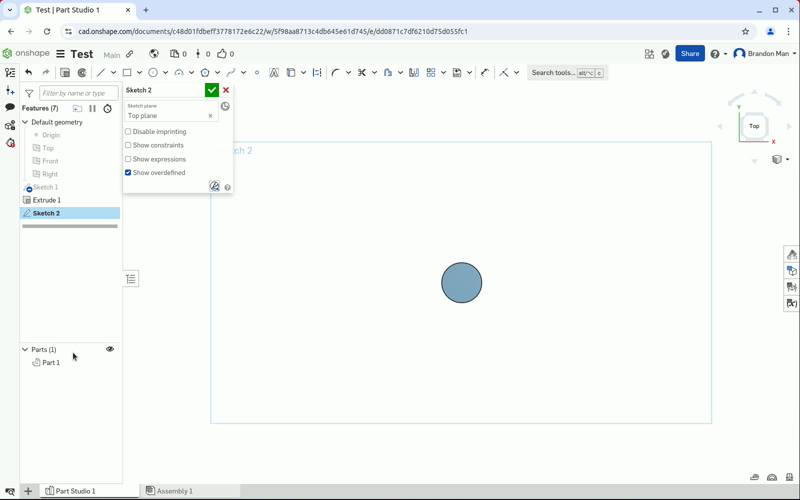
key(y)
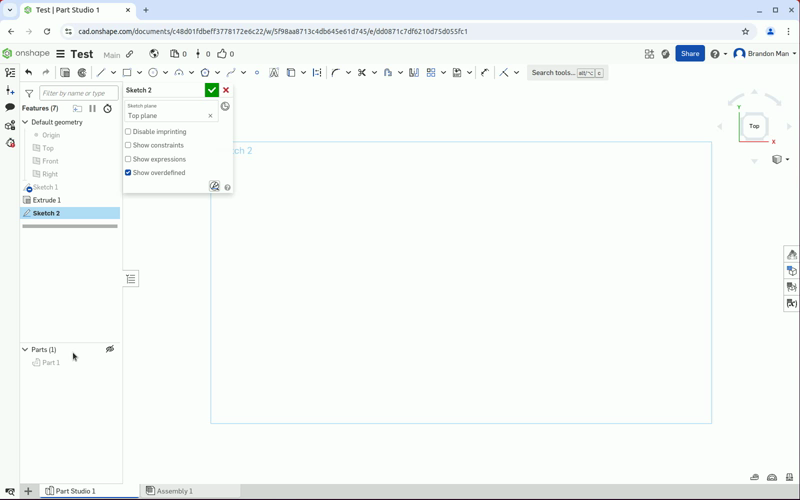
key(c)
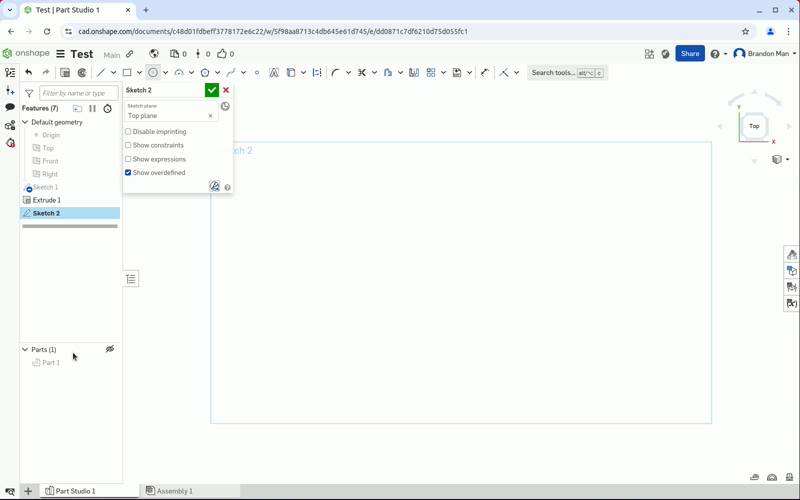
key_down(shift)
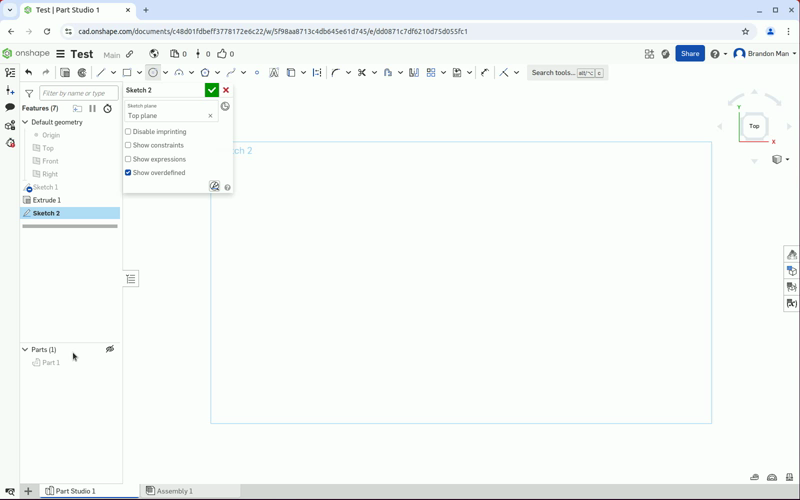
mouse_move(460, 282)
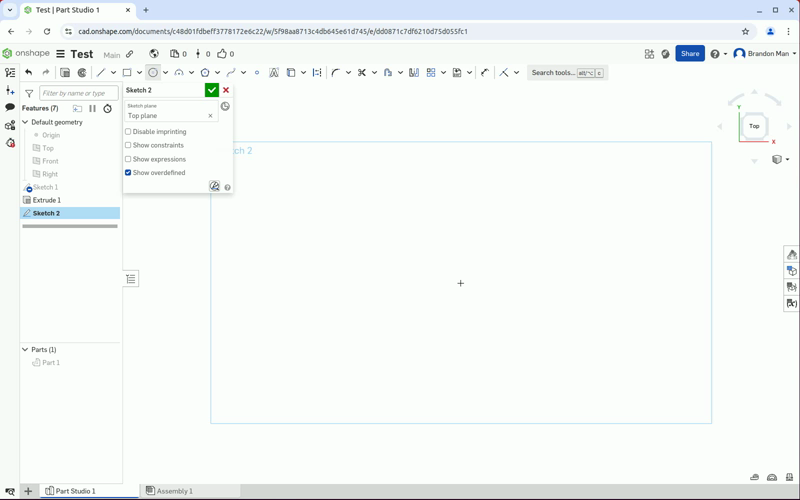
click(460, 282)
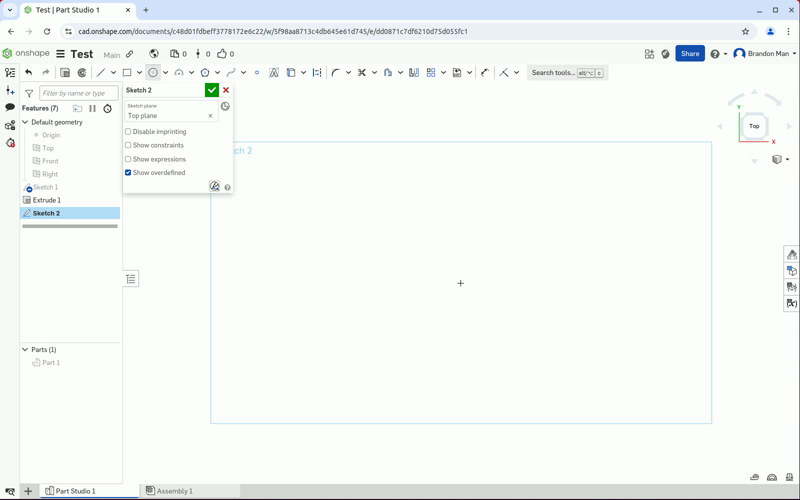
key_up(shift)
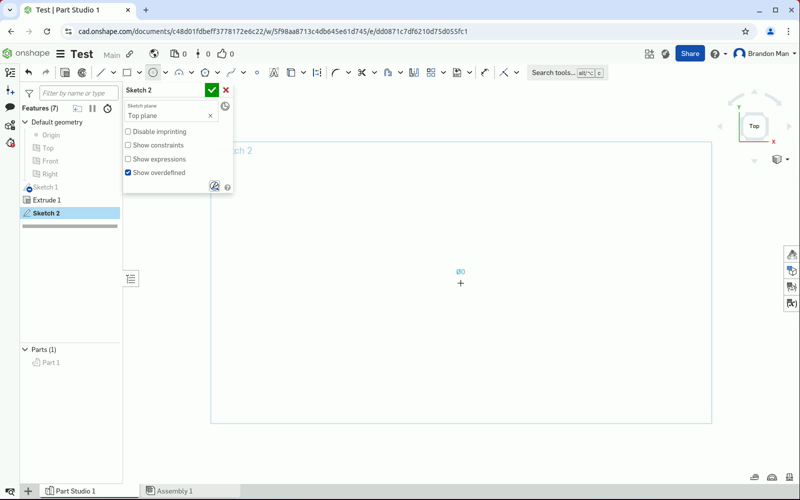
mouse_move(489, 282)
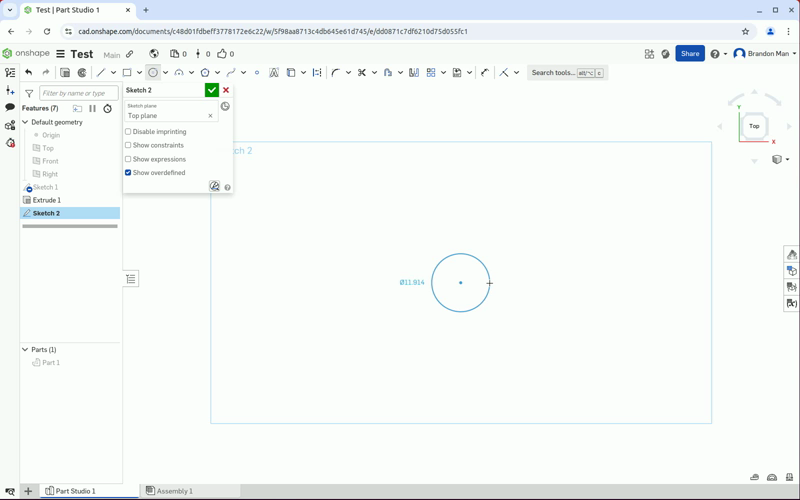
click(489, 282)
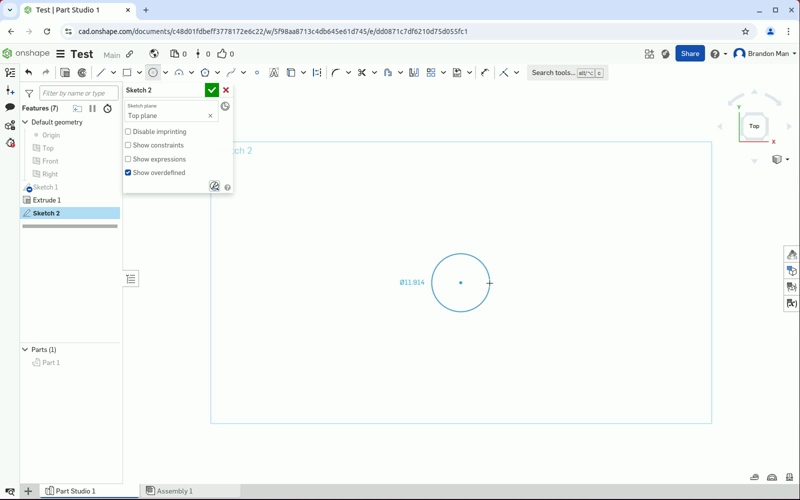
key(esc)
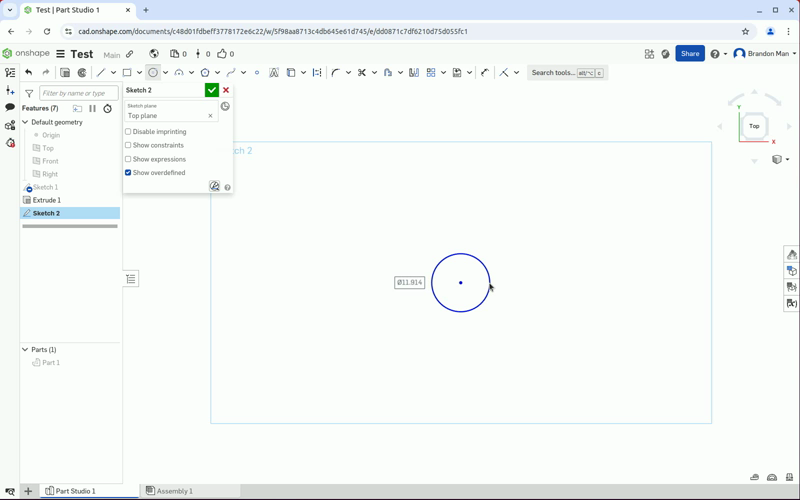
key(c)
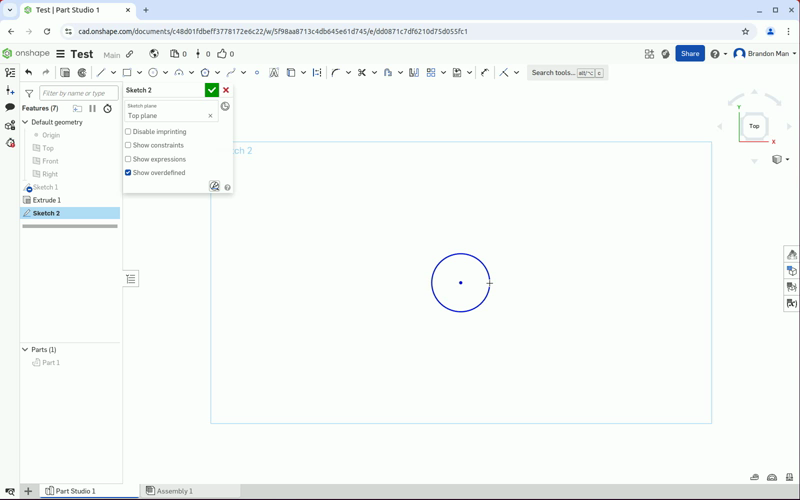
key_down(shift)
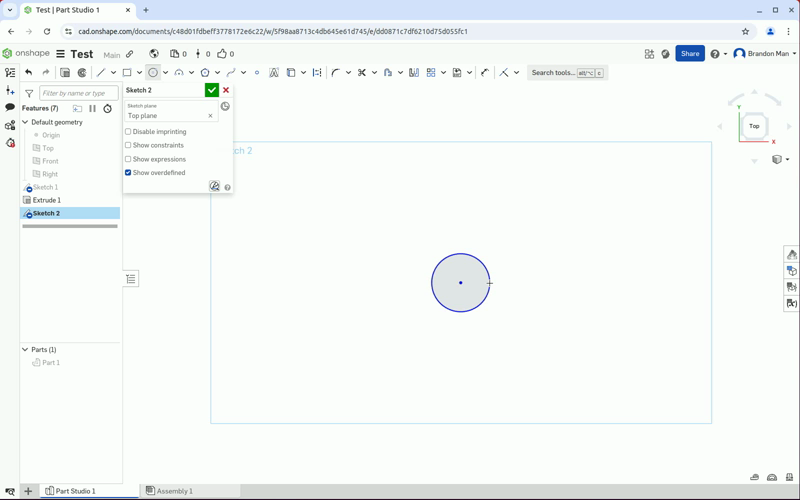
mouse_move(460, 282)
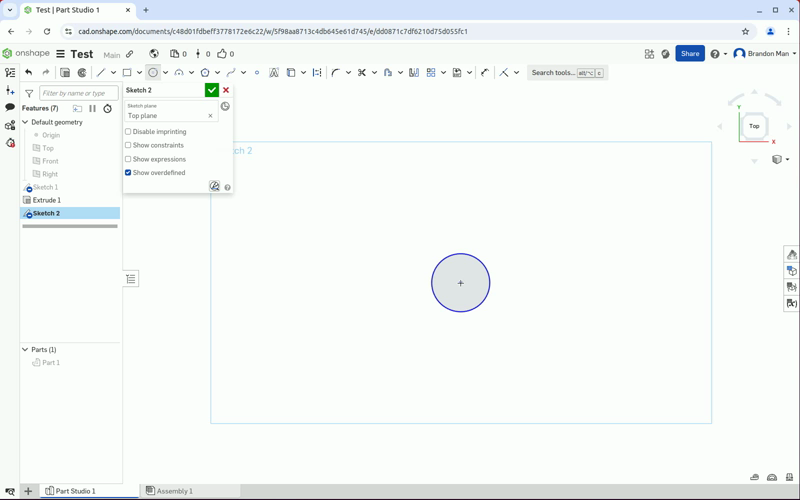
click(460, 282)
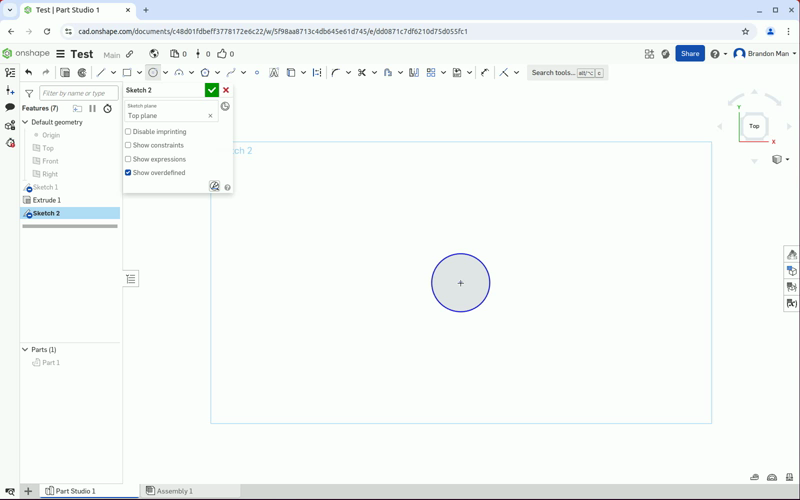
key_up(shift)
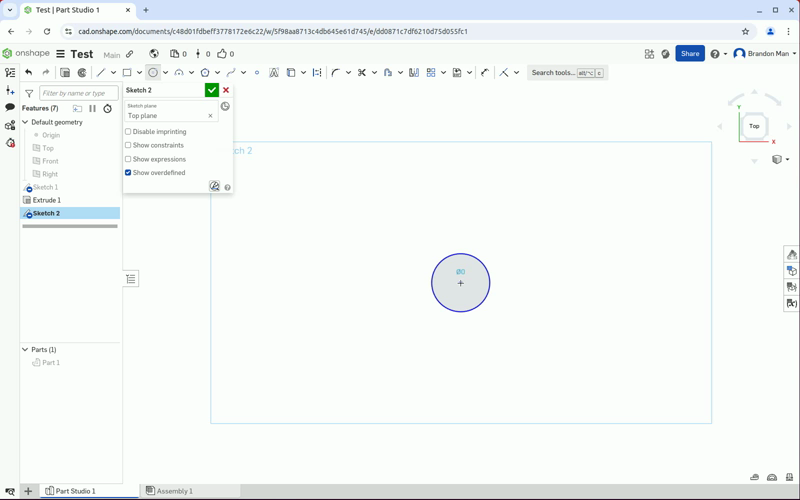
mouse_move(480, 282)
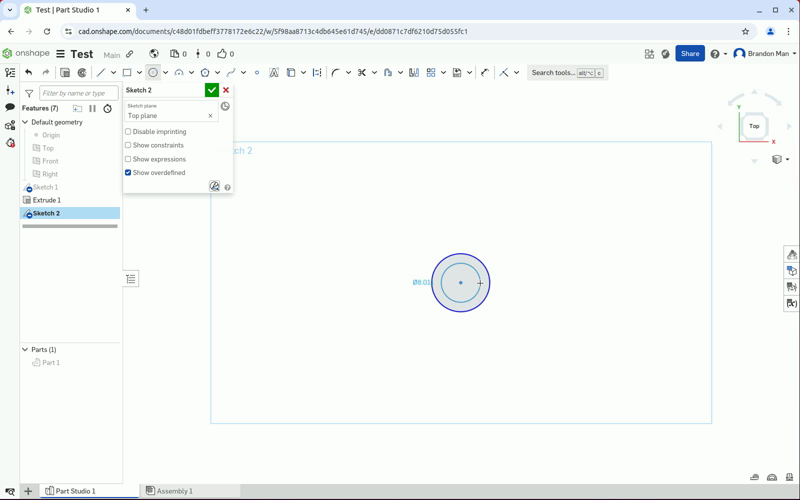
click(480, 282)
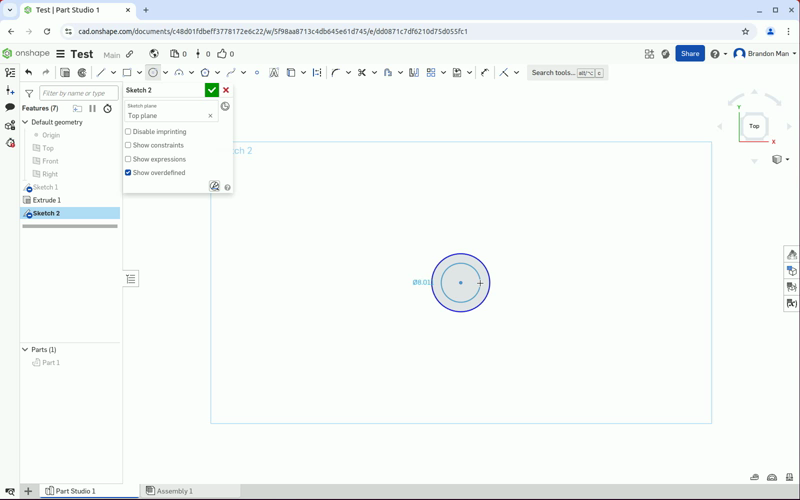
key(esc)
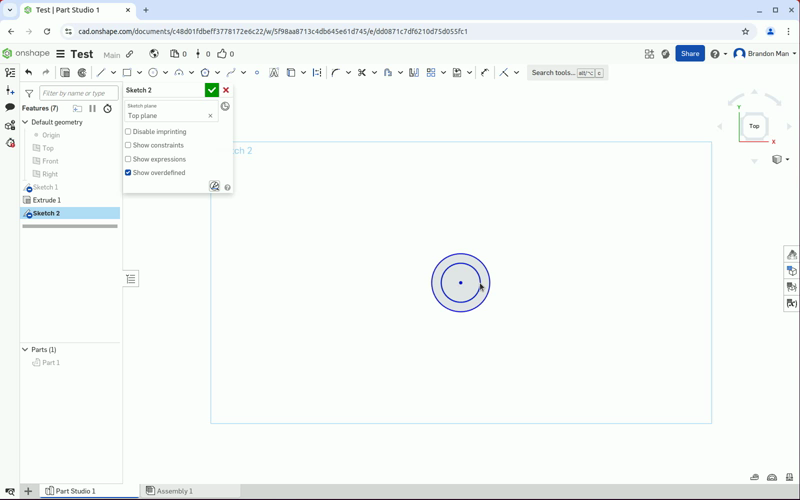
mouse_move(458, 256)
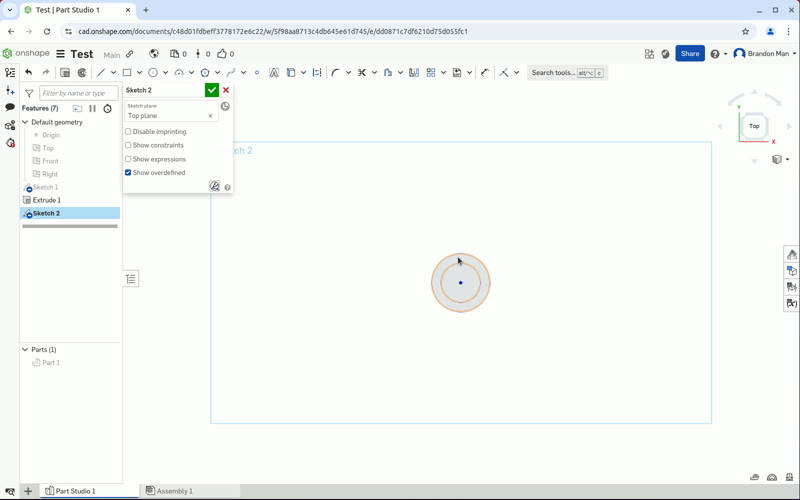
scroll(6)
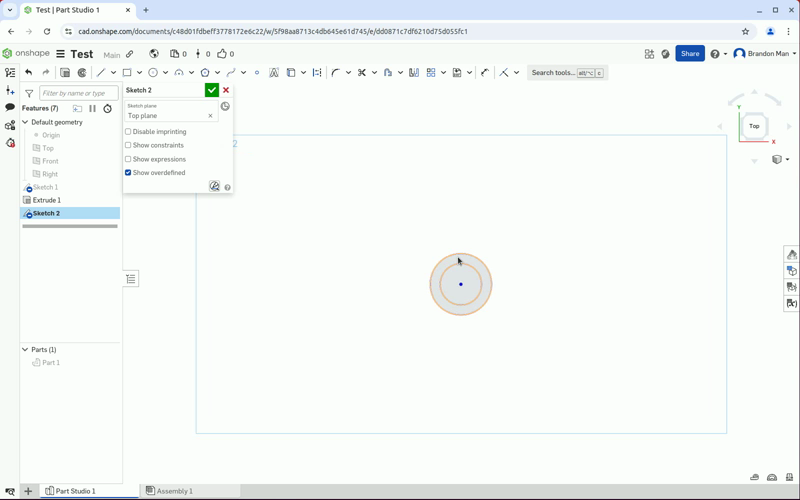
scroll(6)
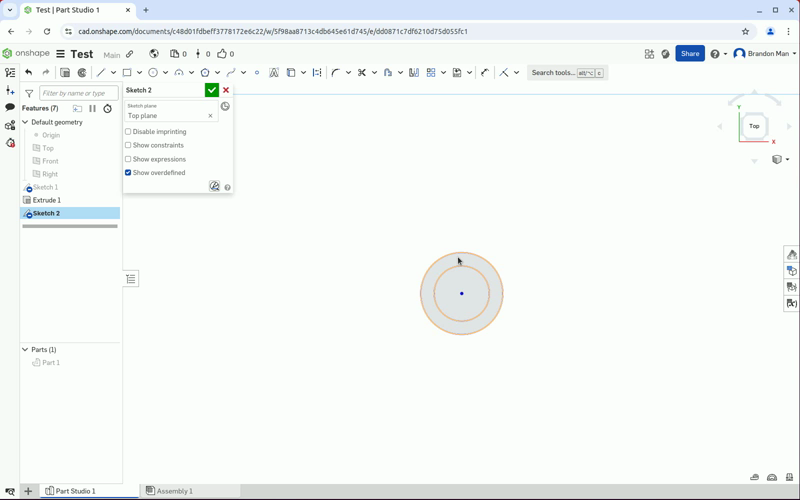
scroll(6)
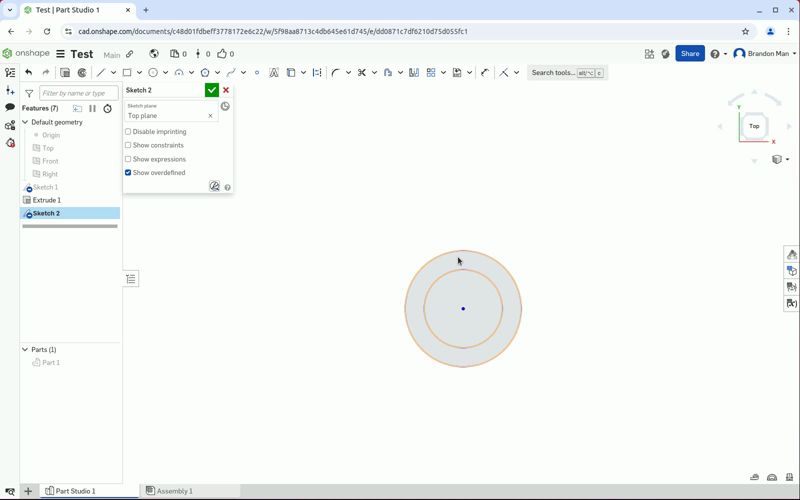
scroll(6)
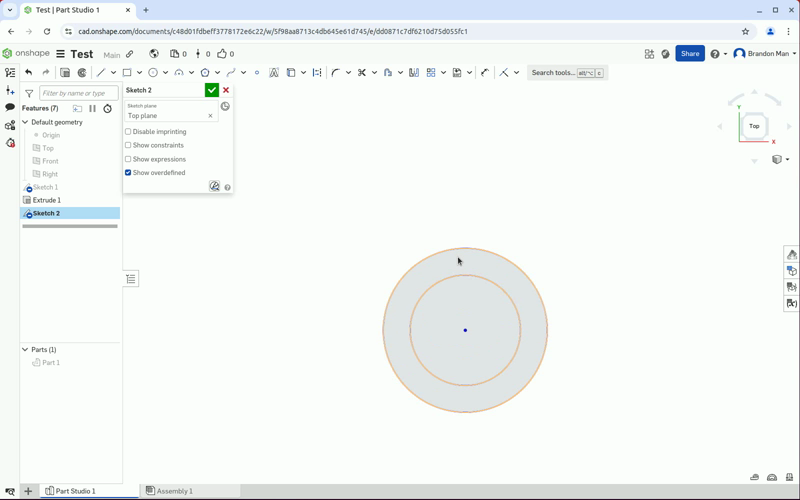
scroll(6)
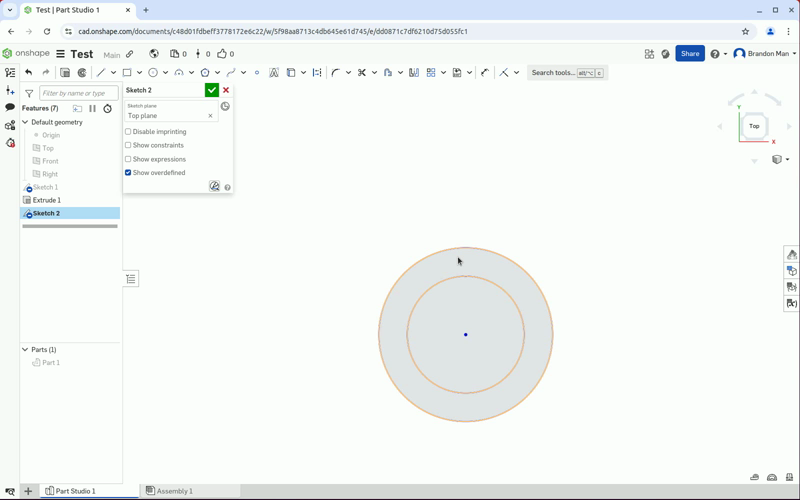
scroll(6)
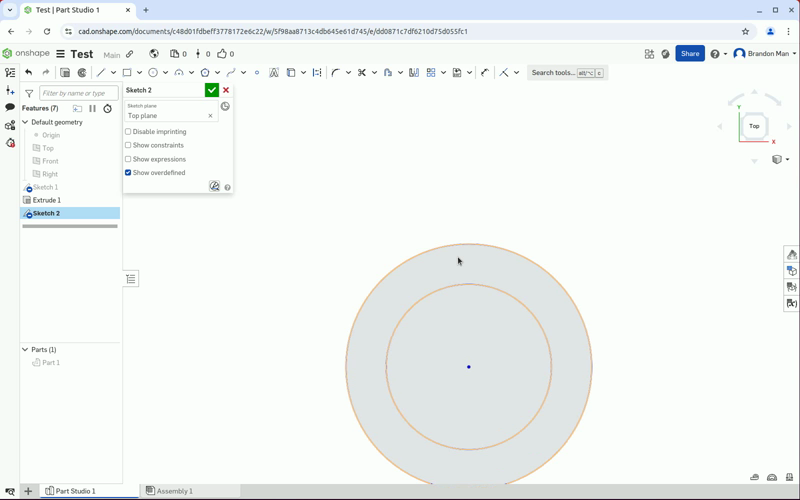
scroll(6)
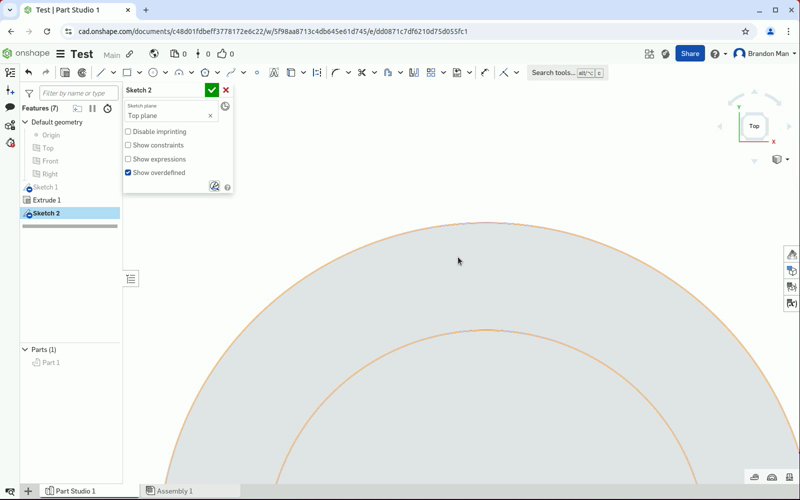
click(458, 256)
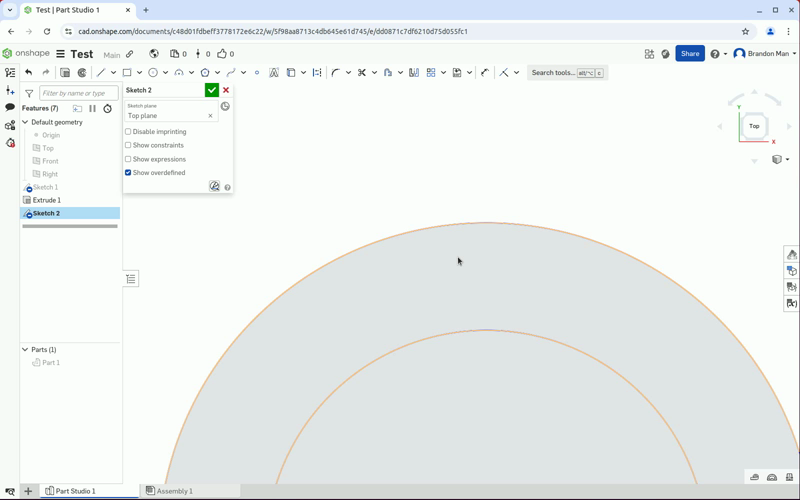
scroll(-6)
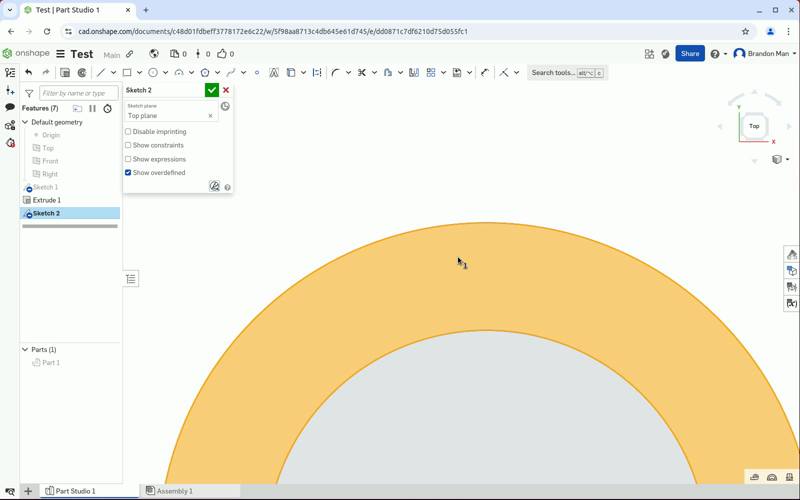
scroll(-6)
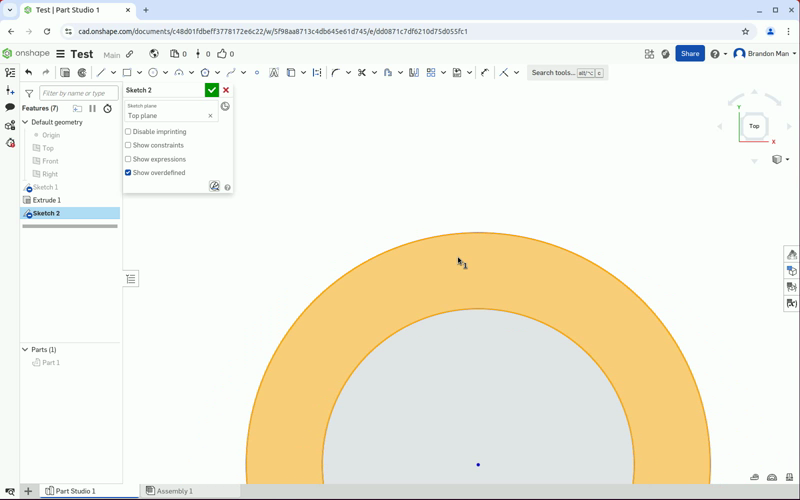
scroll(-6)
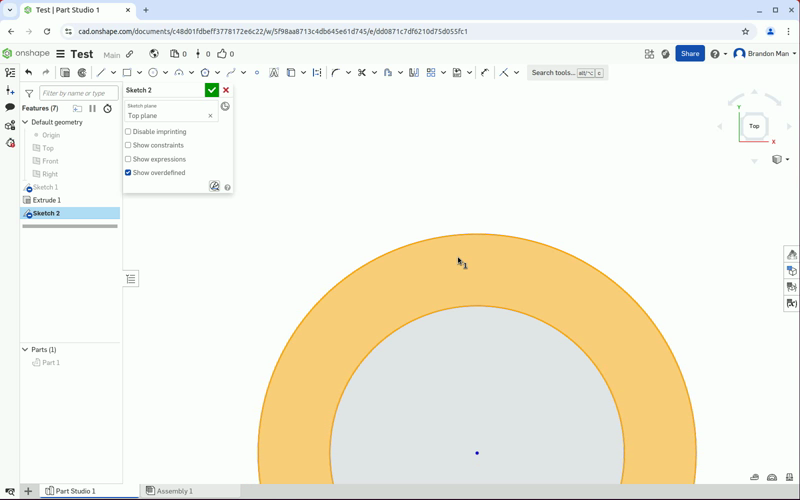
scroll(-6)
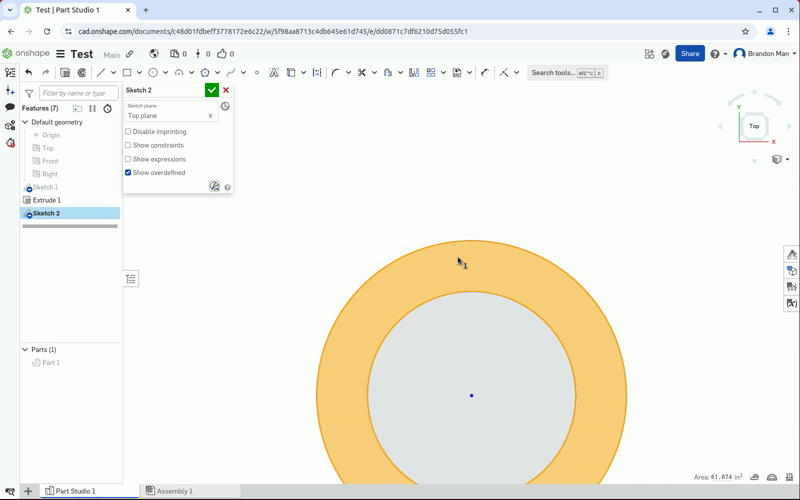
scroll(-6)
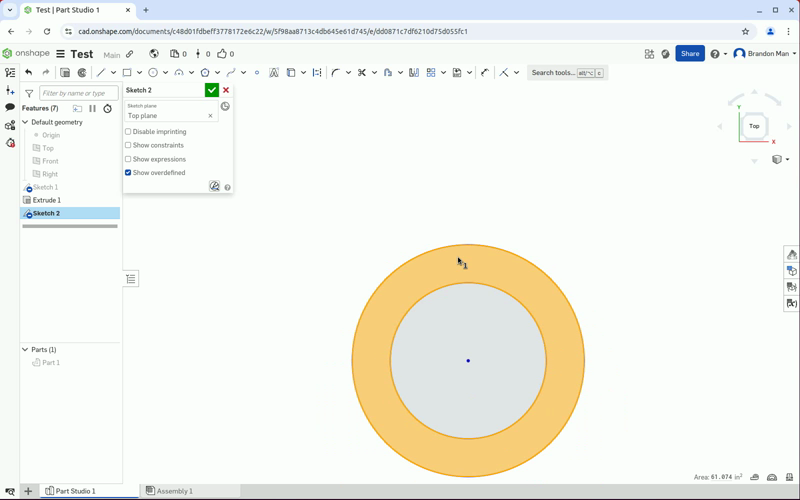
scroll(-6)
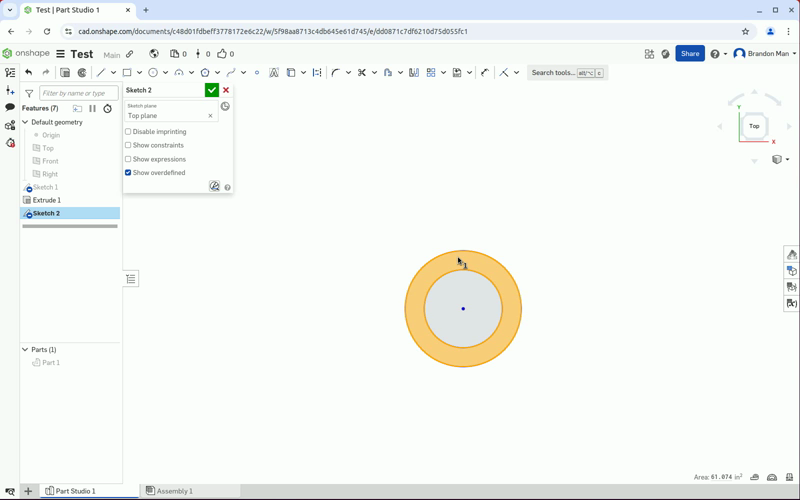
scroll(-6)
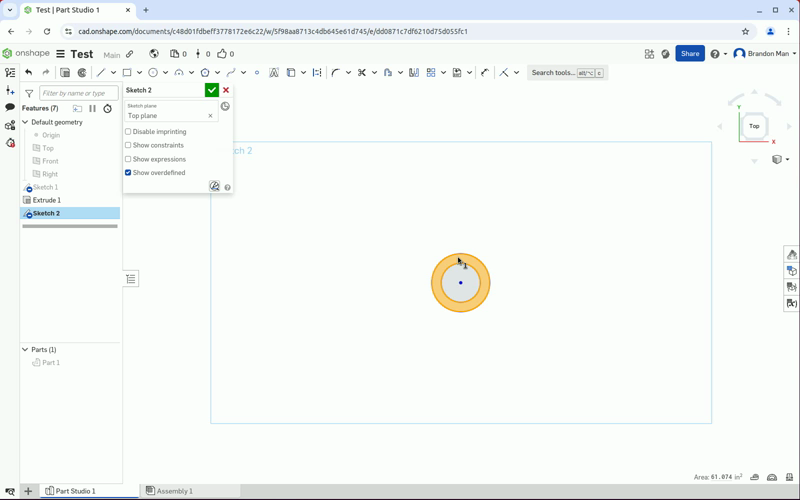
mouse_move(73, 352)
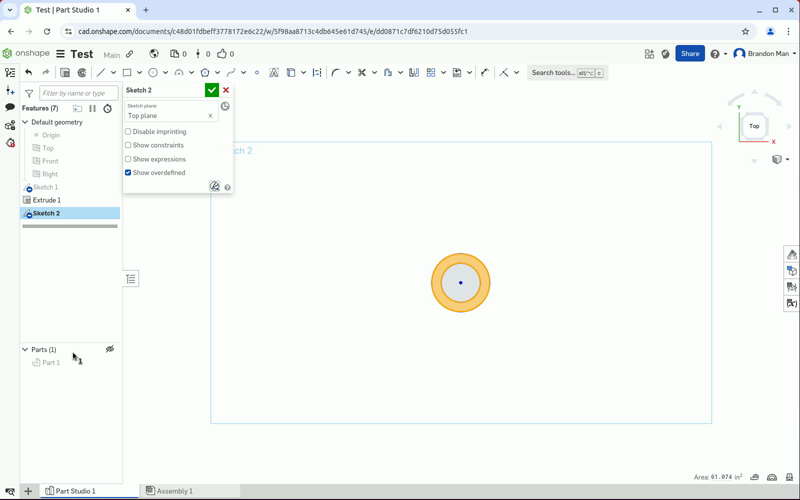
key(shift+y)
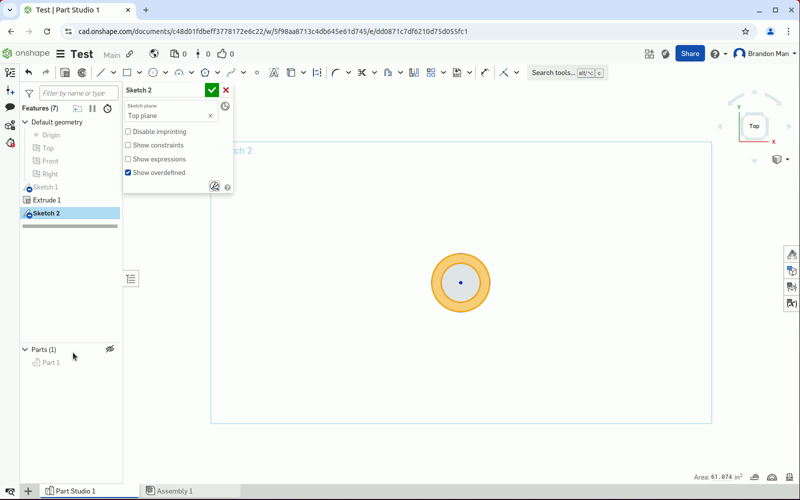
key(shift+e)
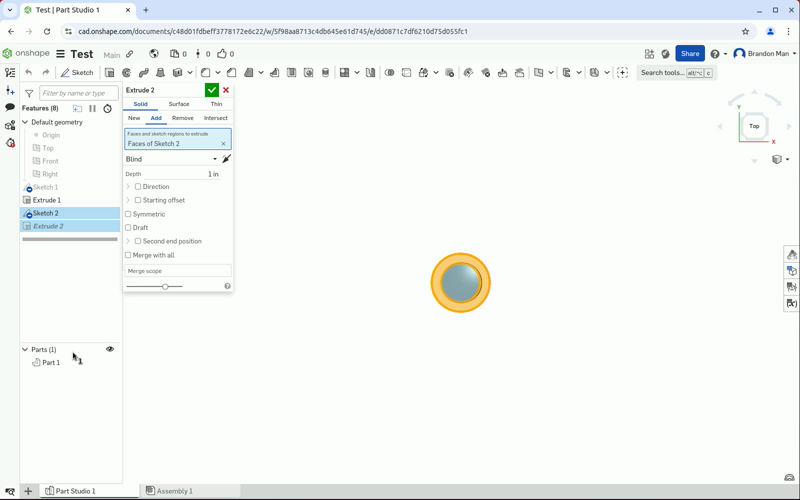
mouse_move(143, 106)
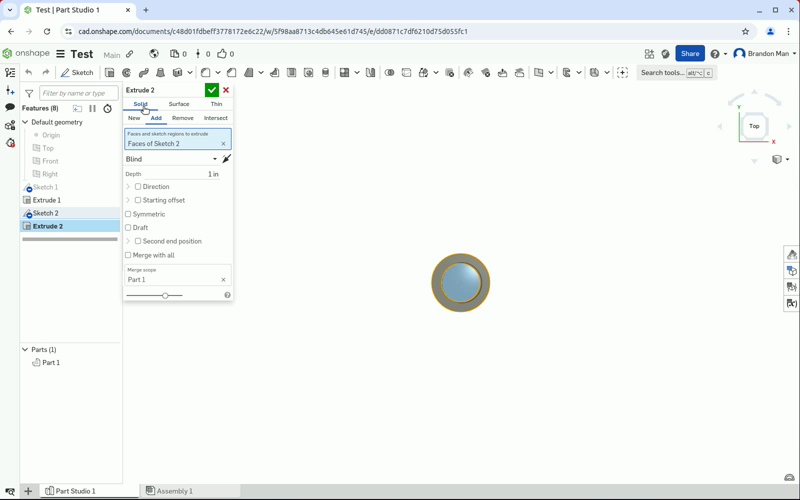
click(143, 106)
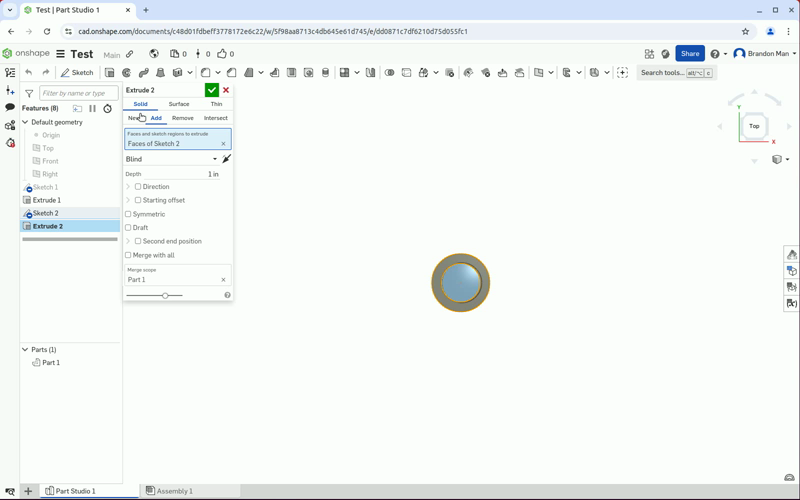
mouse_move(137, 120)
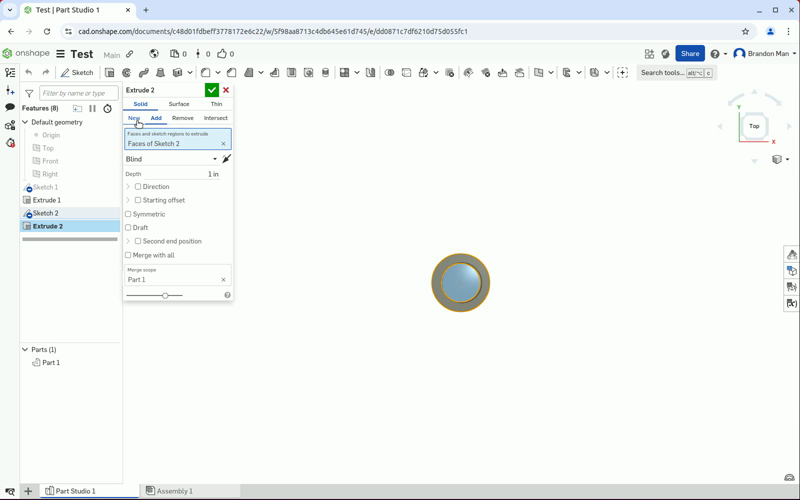
click(137, 120)
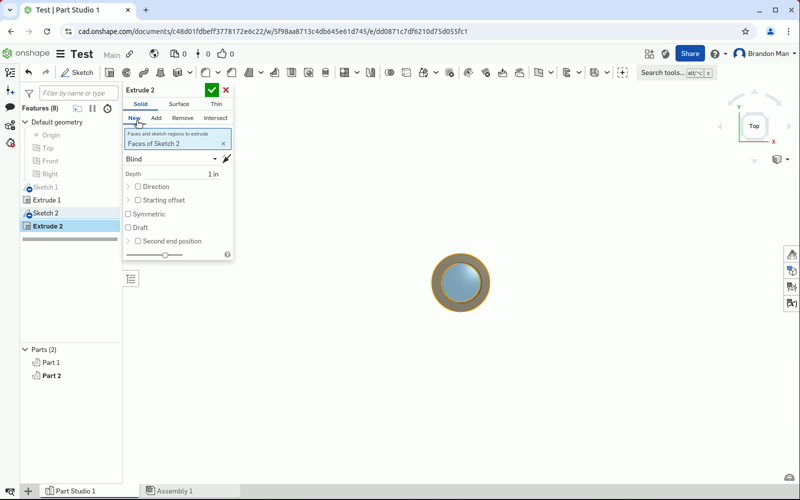
key(tab, 4)
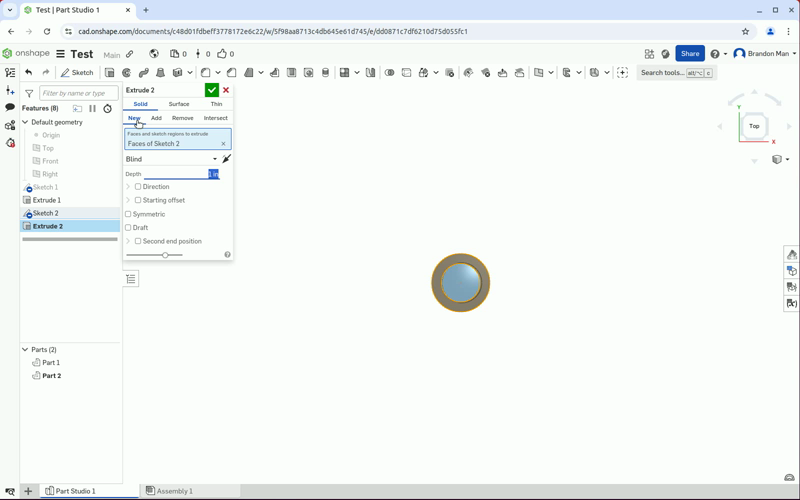
text(7.943)
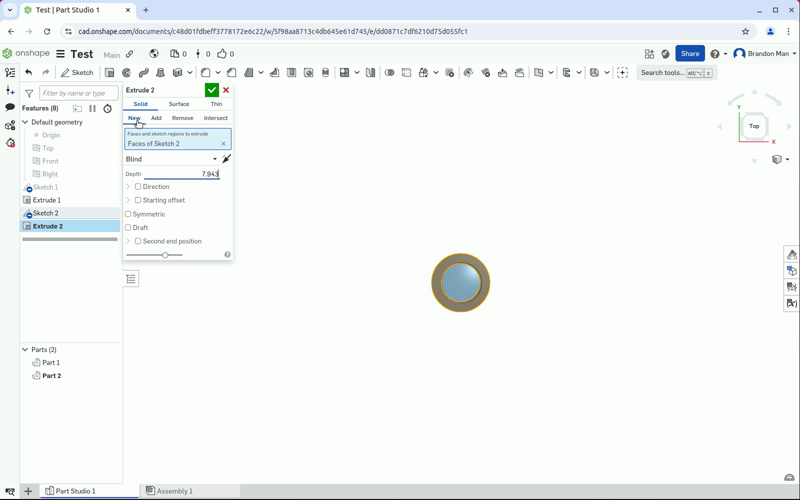
key(enter)
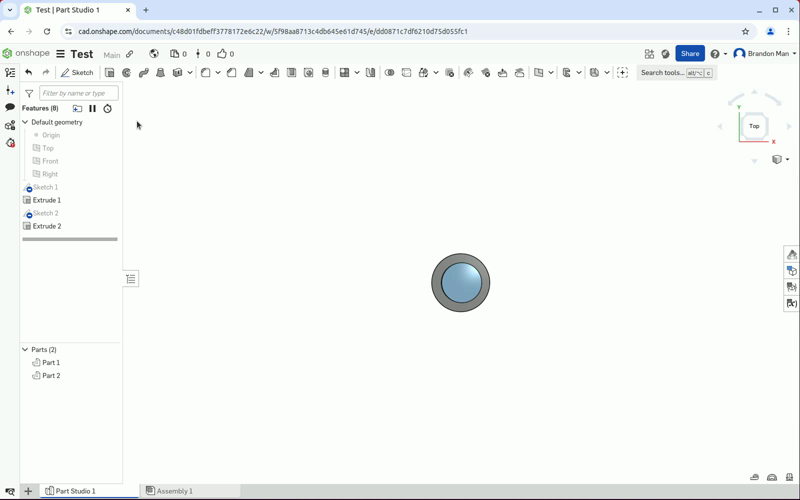
key(shift+h)
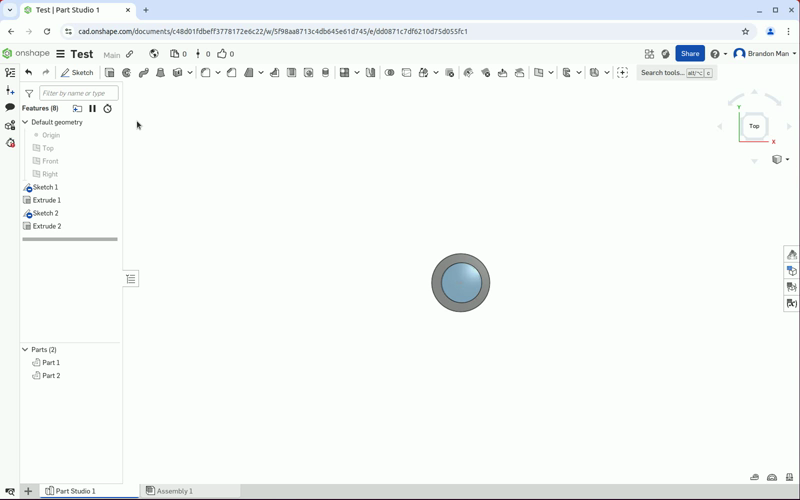
key(shift+h)
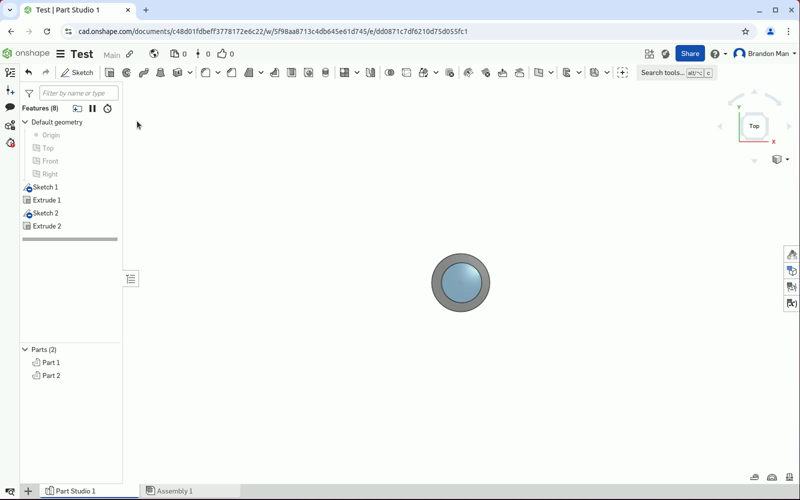
key(shift+7)
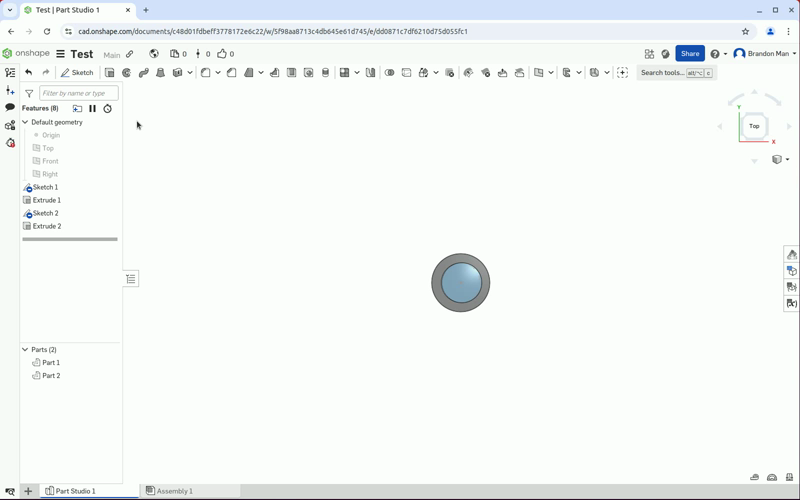
key(up, 3)
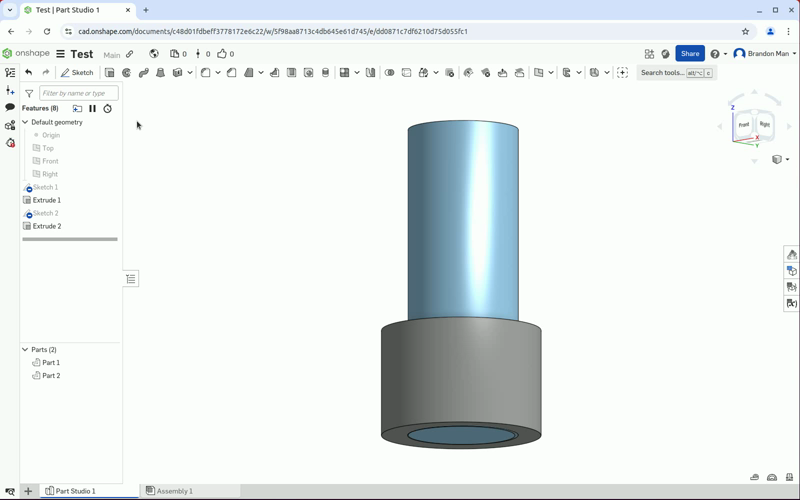
key(left, 3)
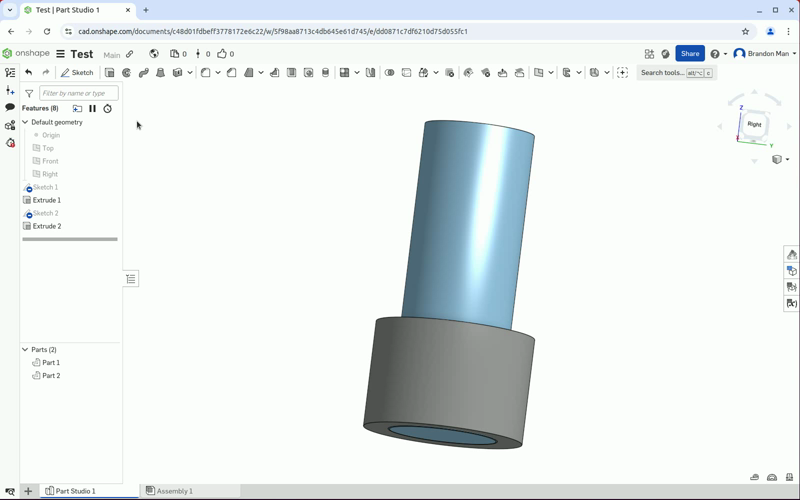
key(right, 3)
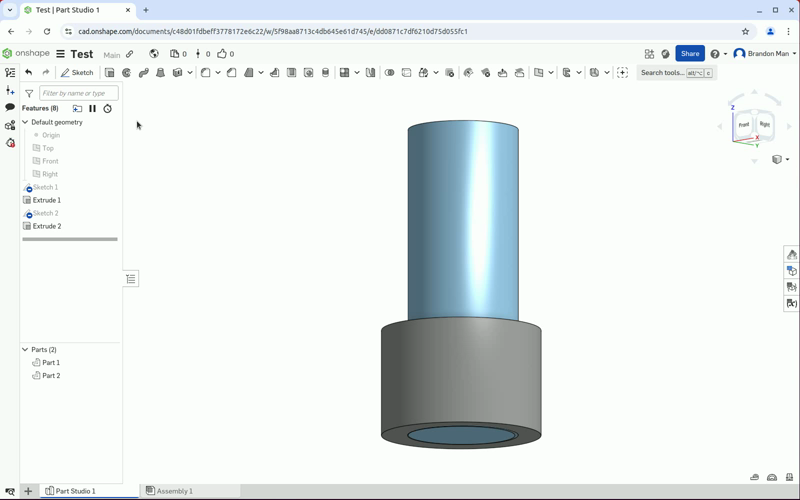
key(down, 3)
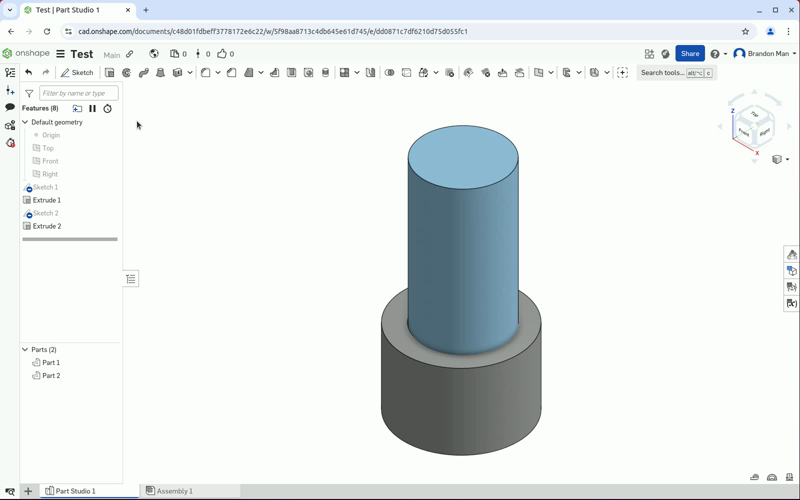
mouse_move(73, 189)
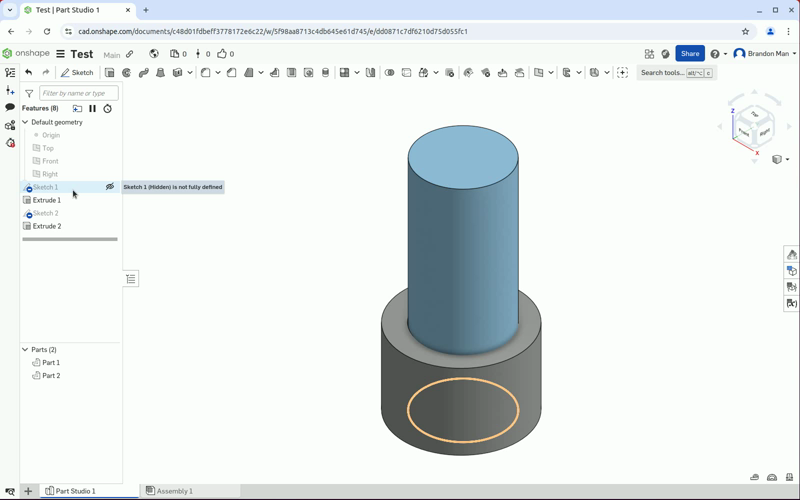
click(73, 189)